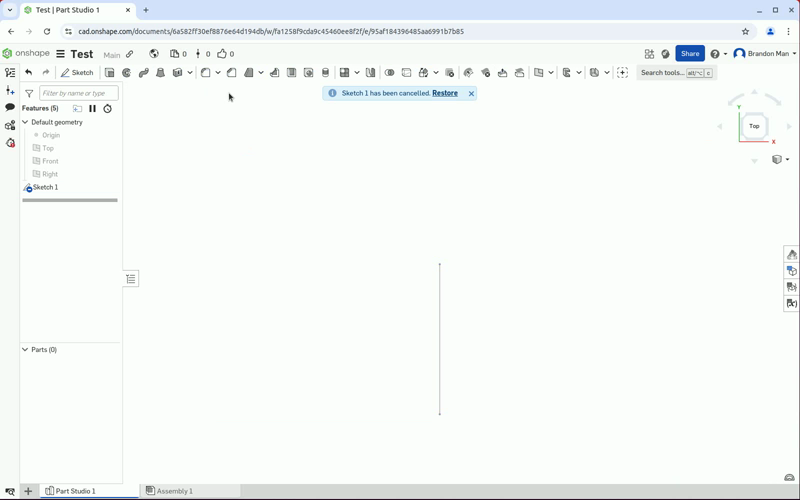
key(shift+h)
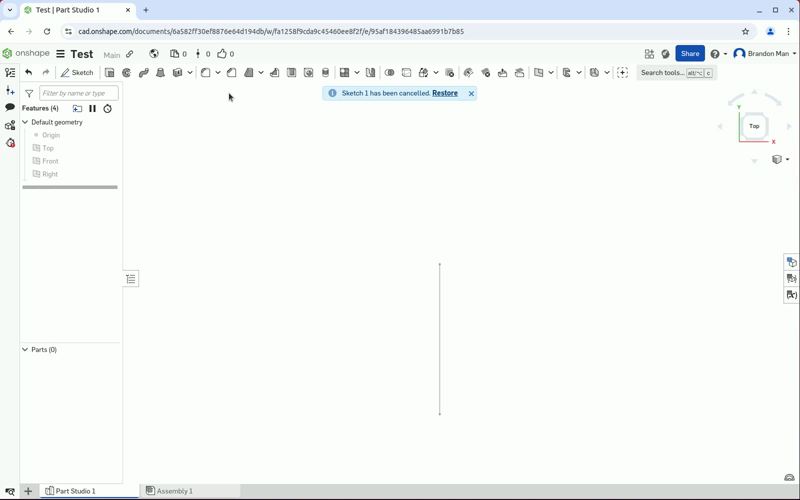
key(shift+s)
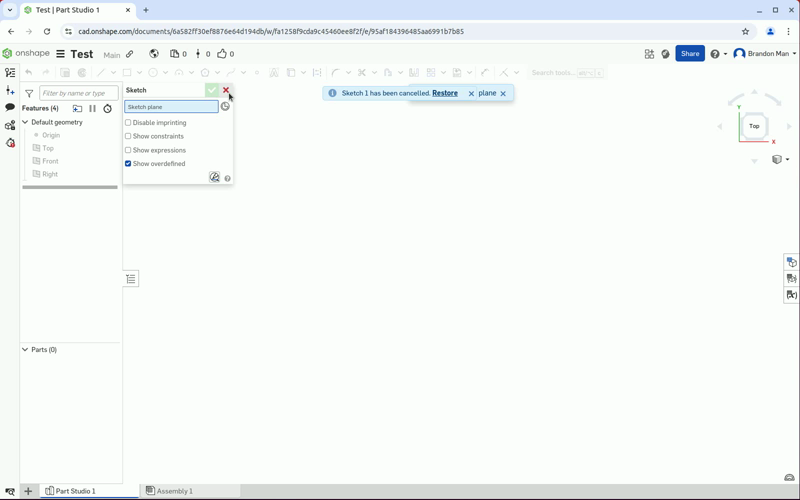
mouse_move(73, 150)
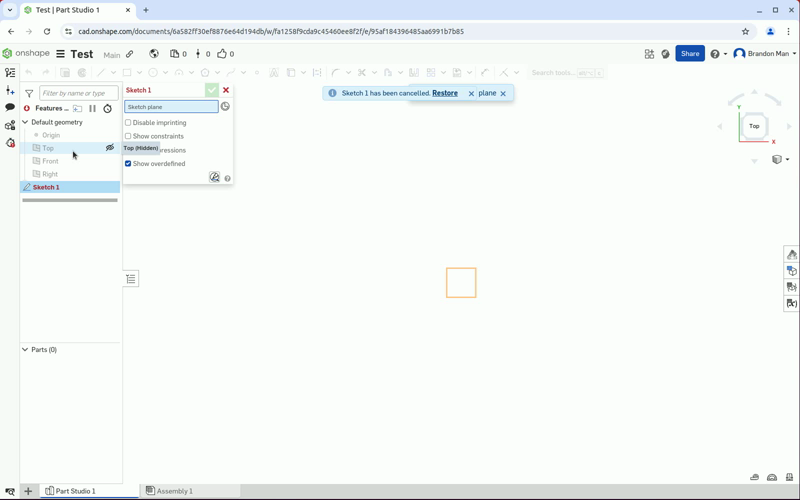
click(73, 150)
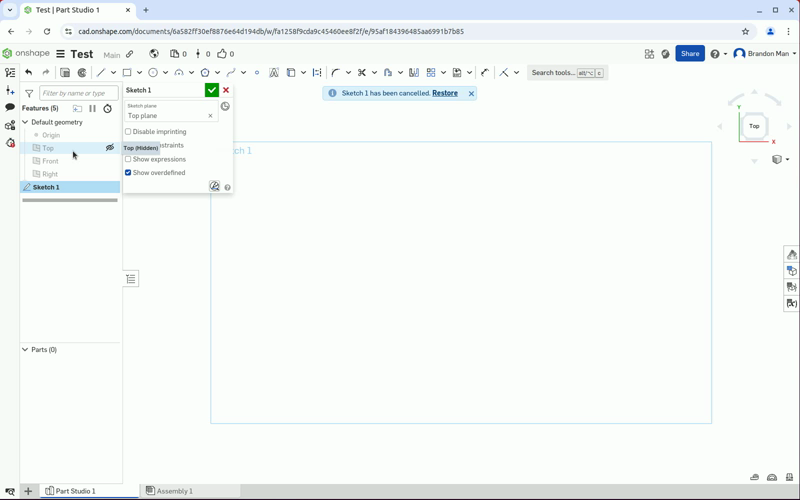
mouse_move(73, 352)
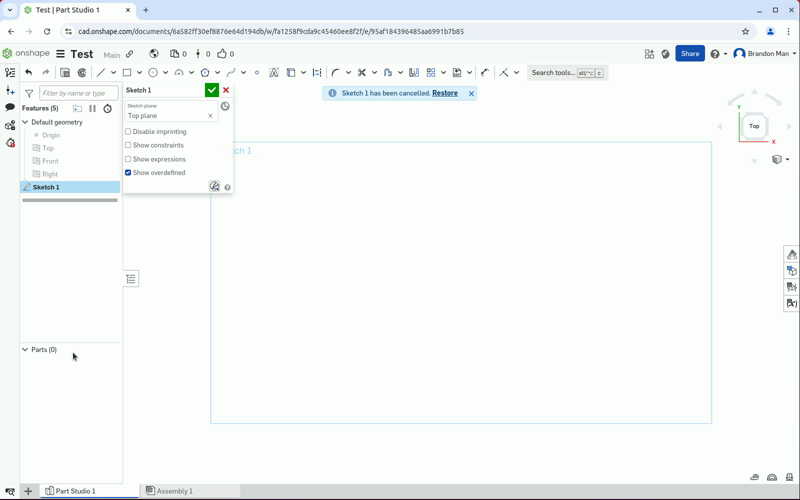
key(y)
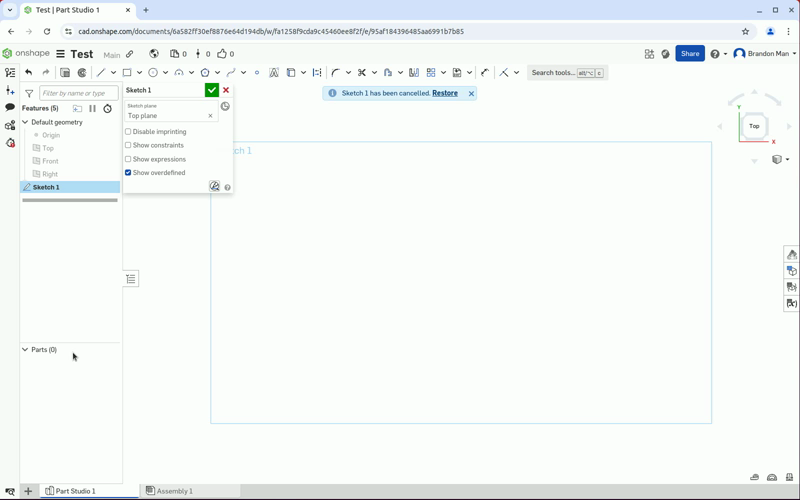
key(l)
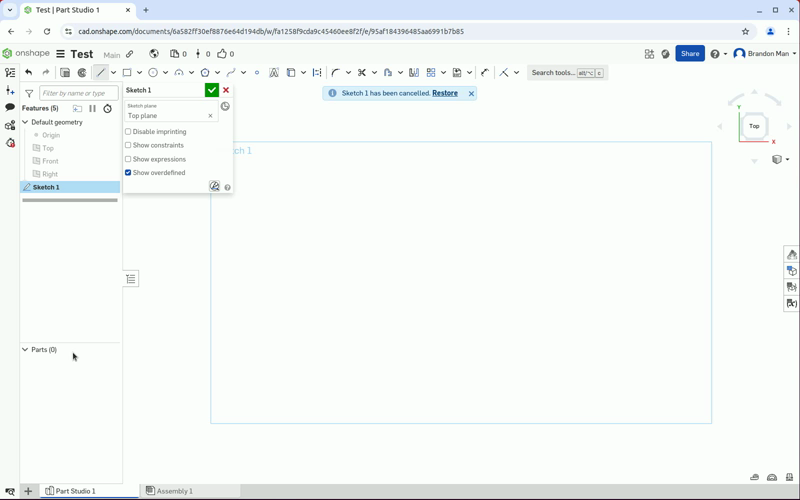
key_down(shift)
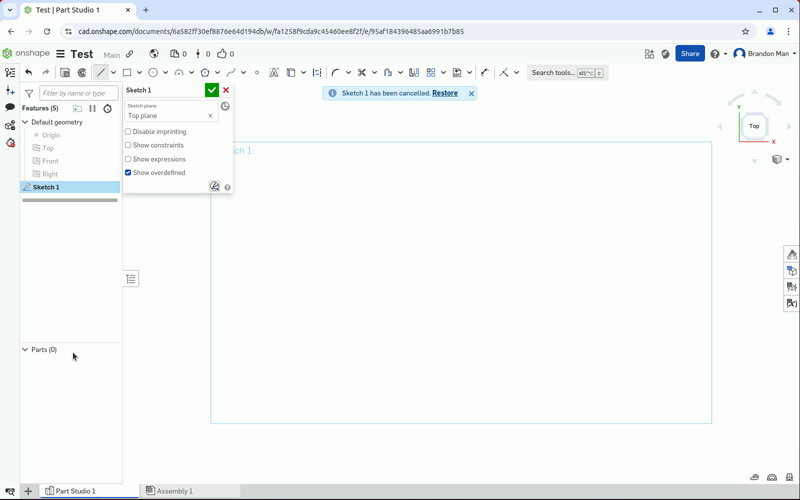
mouse_move(371, 332)
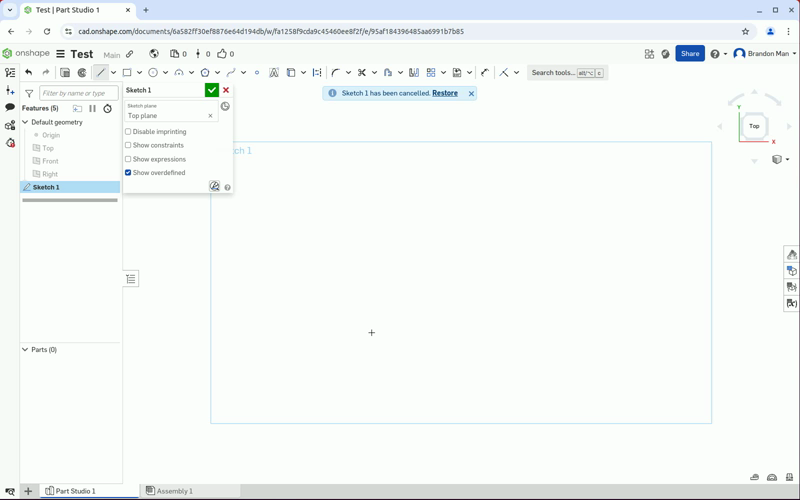
click(371, 332)
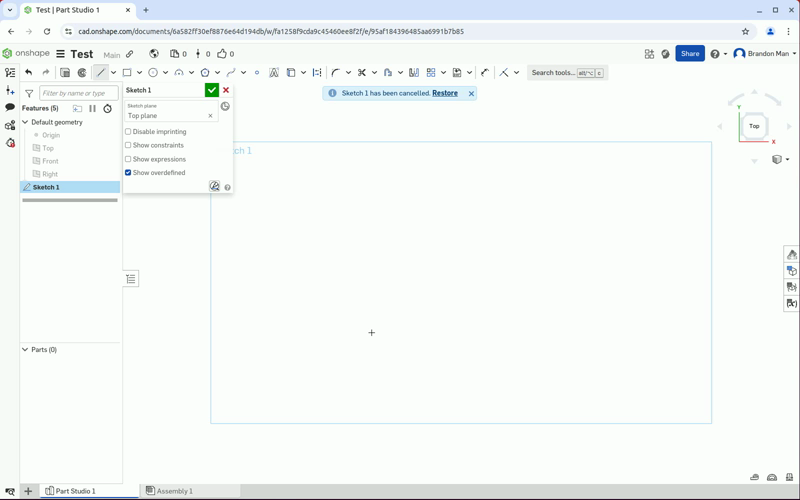
key_up(shift)
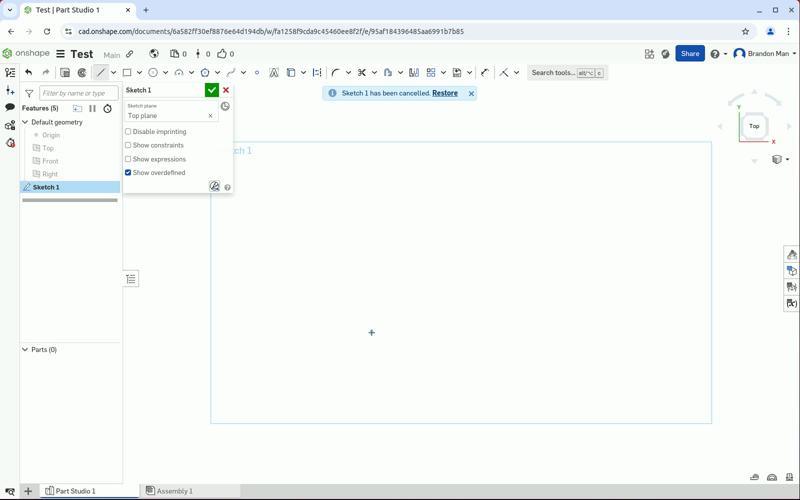
key_down(shift)
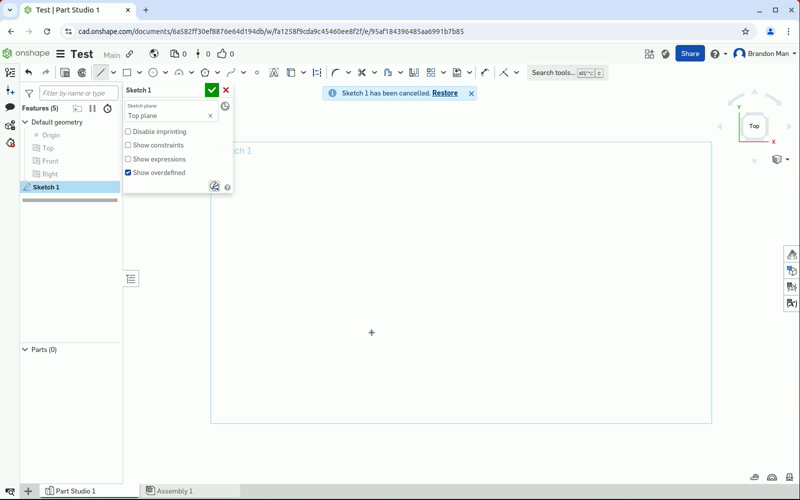
mouse_move(560, 332)
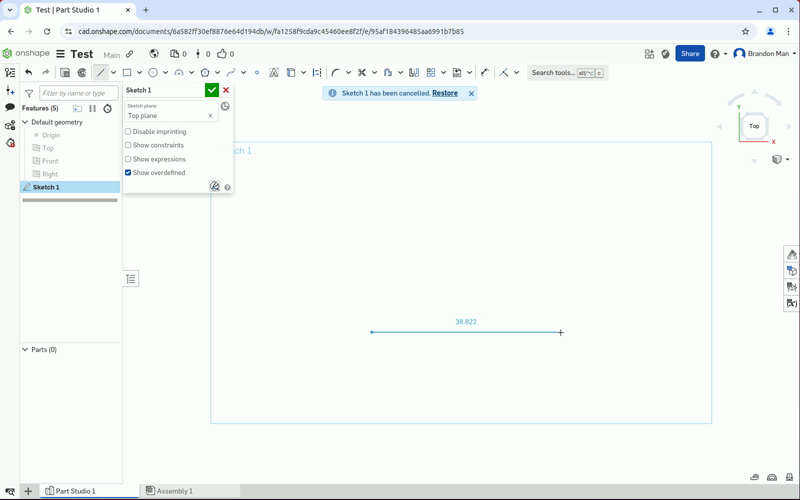
click(560, 332)
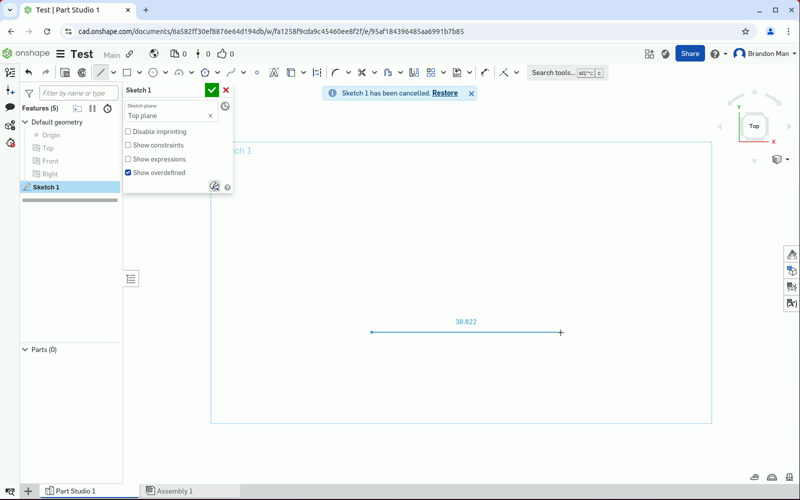
key_up(shift)
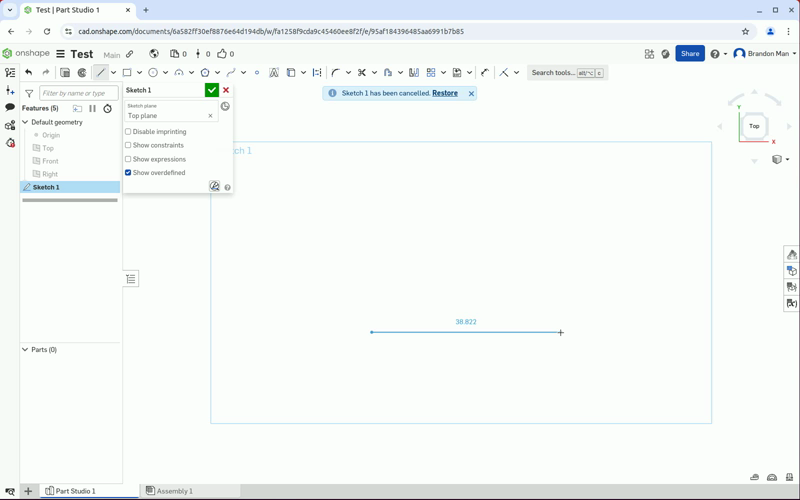
key_down(shift)
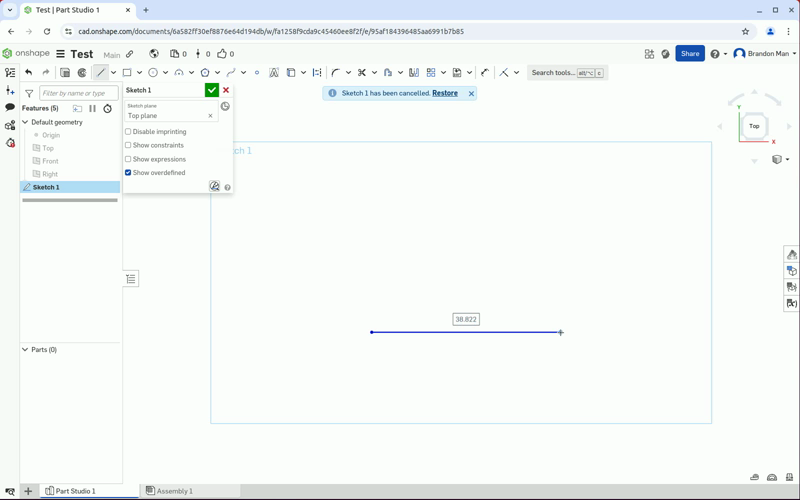
mouse_move(560, 170)
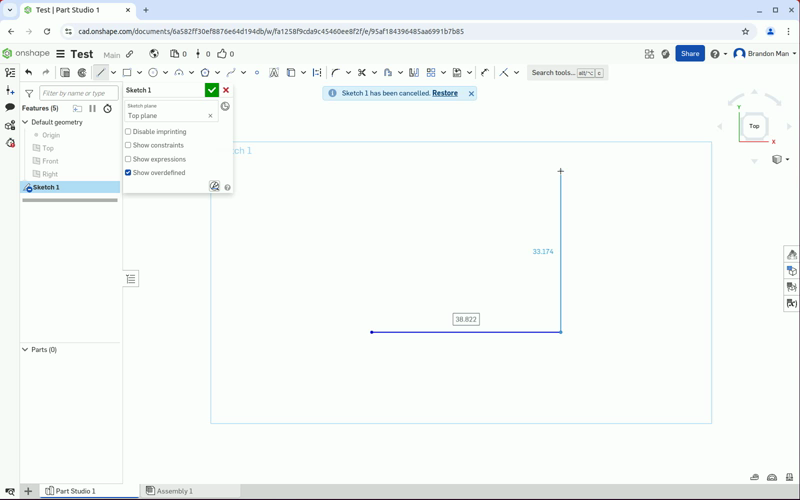
click(560, 170)
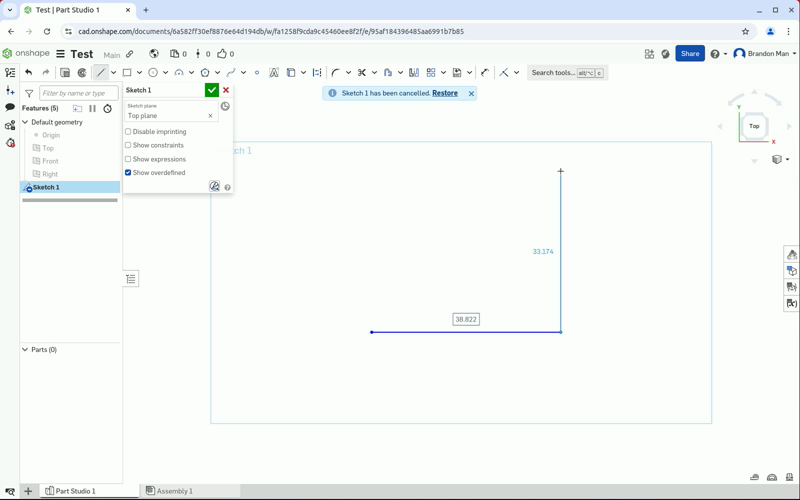
key_up(shift)
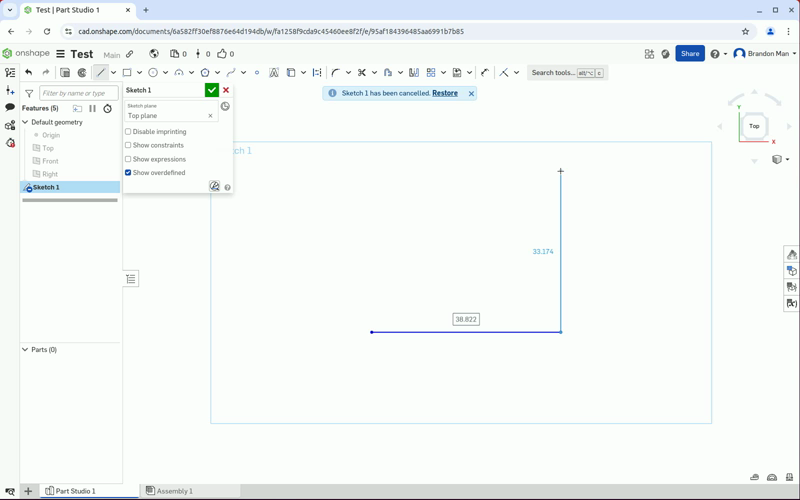
key_down(shift)
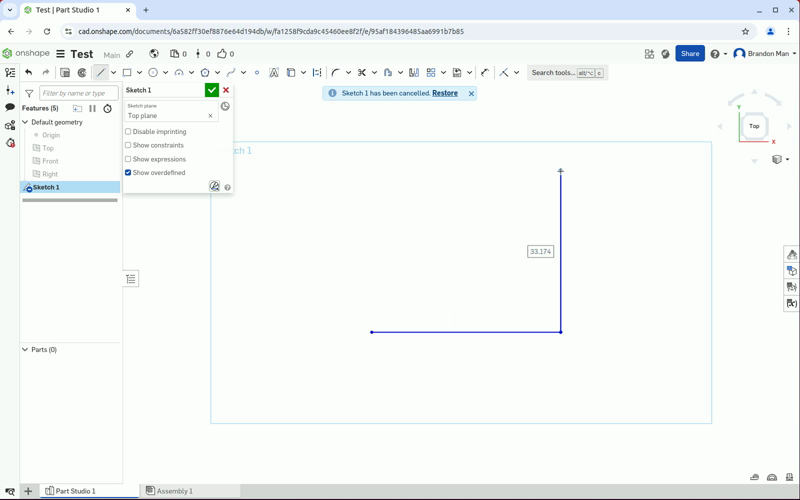
mouse_move(371, 170)
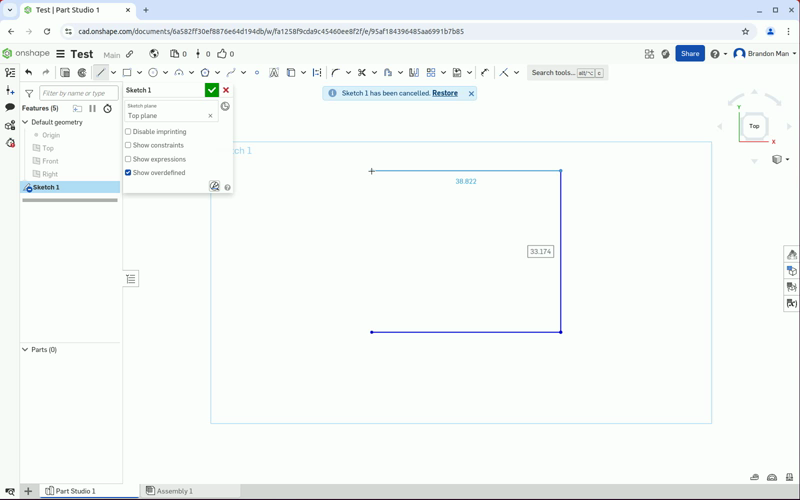
click(371, 170)
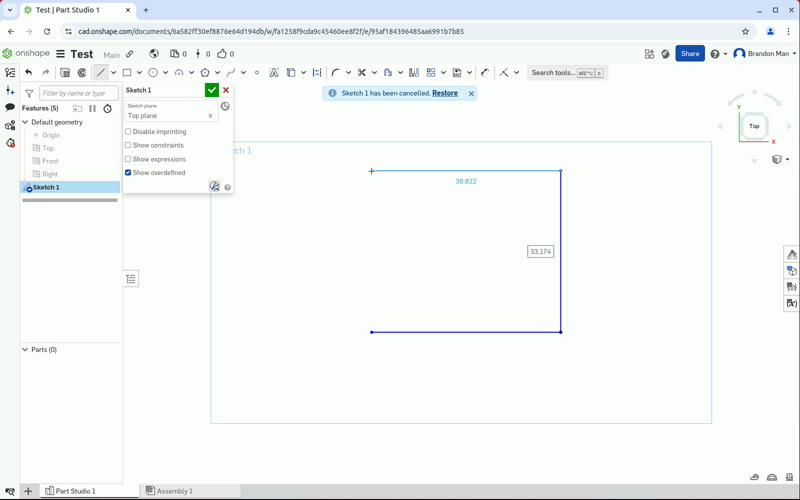
key_up(shift)
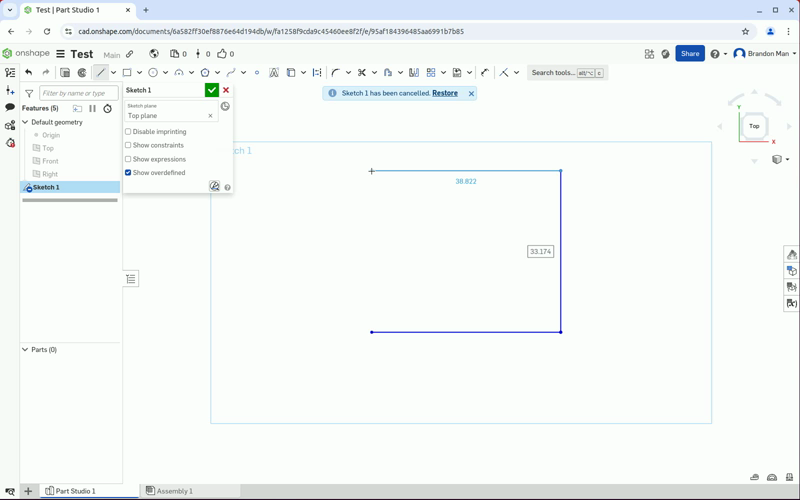
key_down(shift)
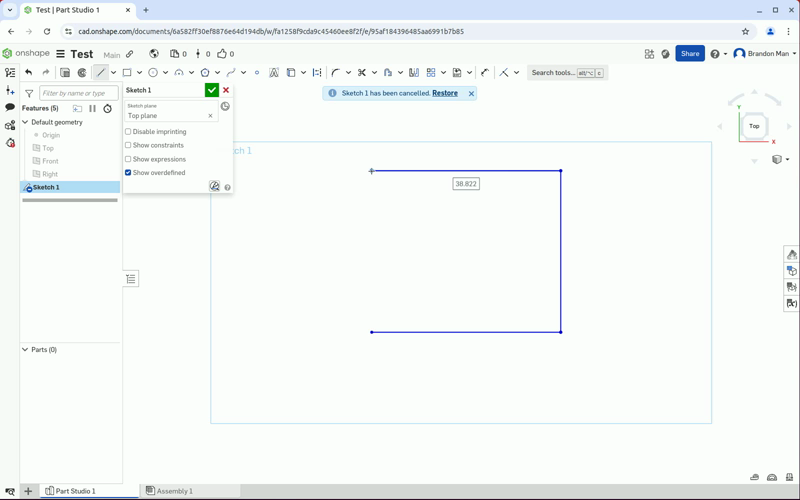
mouse_move(371, 332)
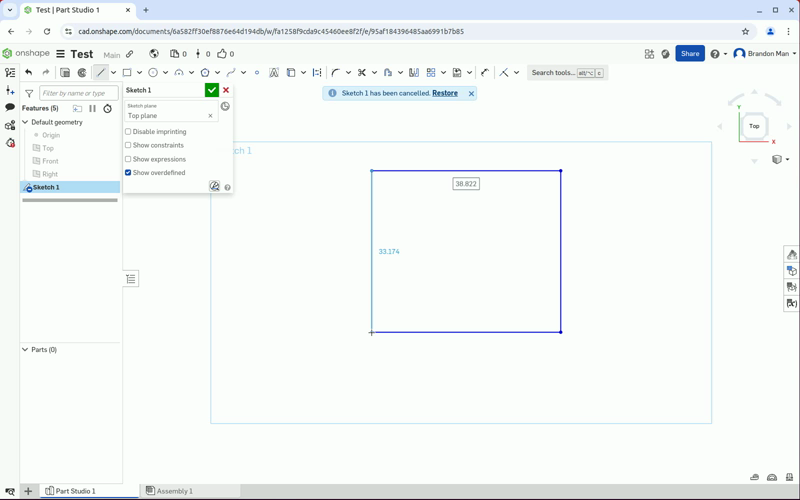
key_up(shift)
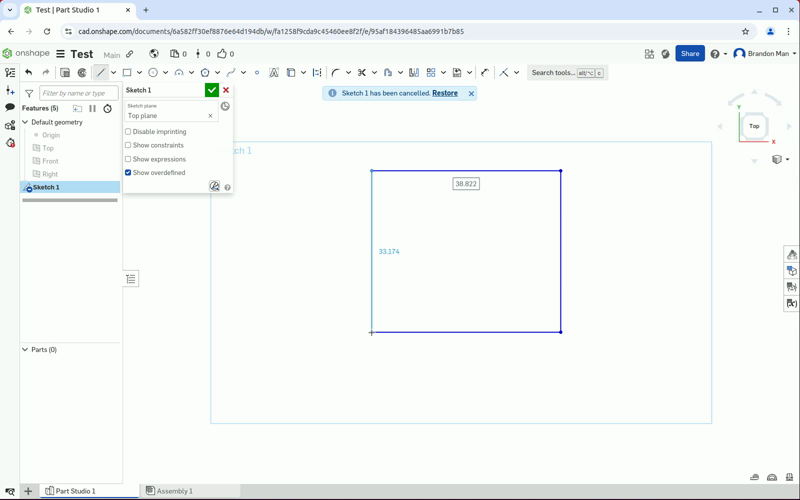
click(371, 332)
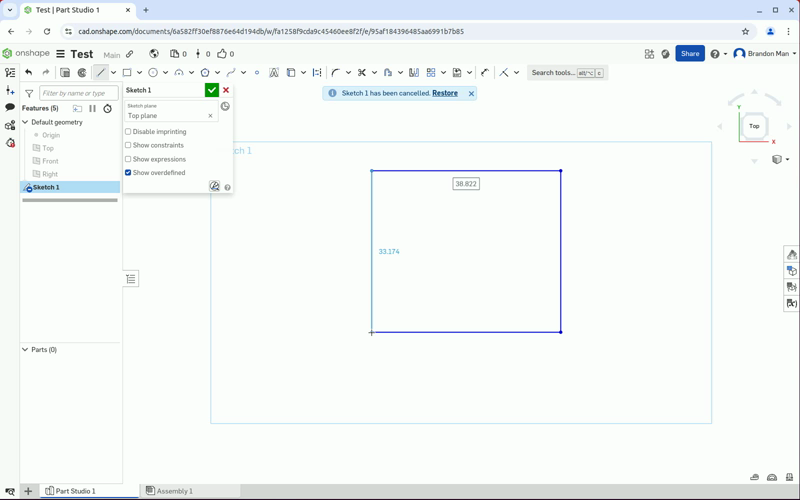
key(esc)
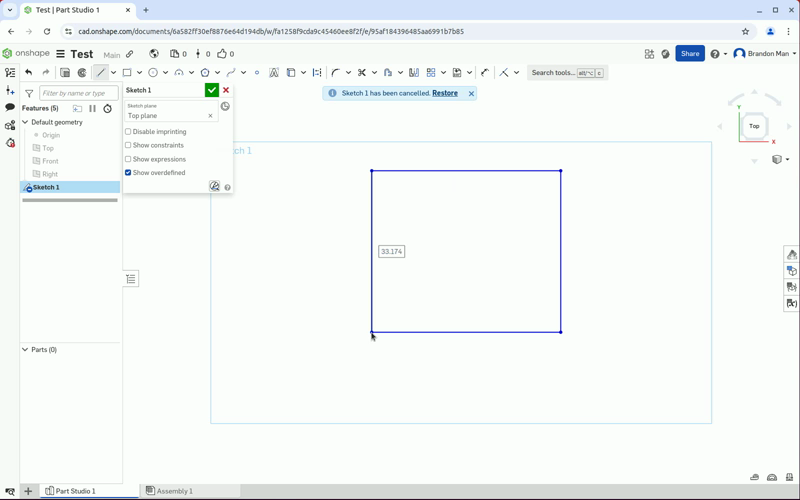
mouse_move(423, 206)
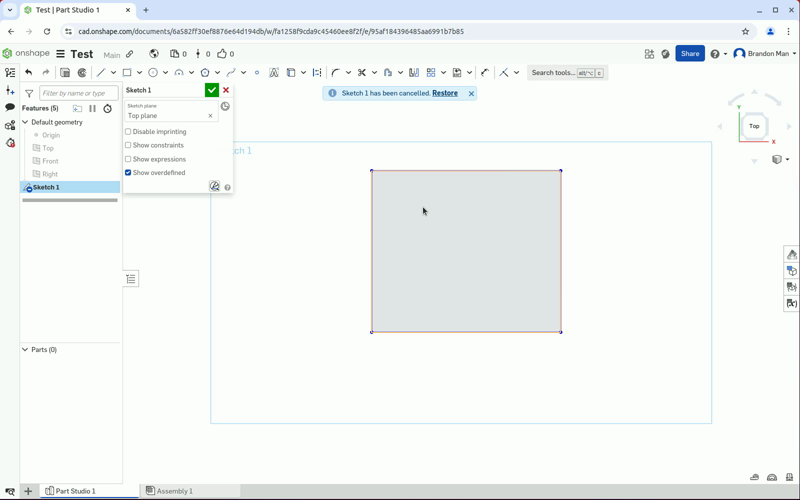
click(423, 206)
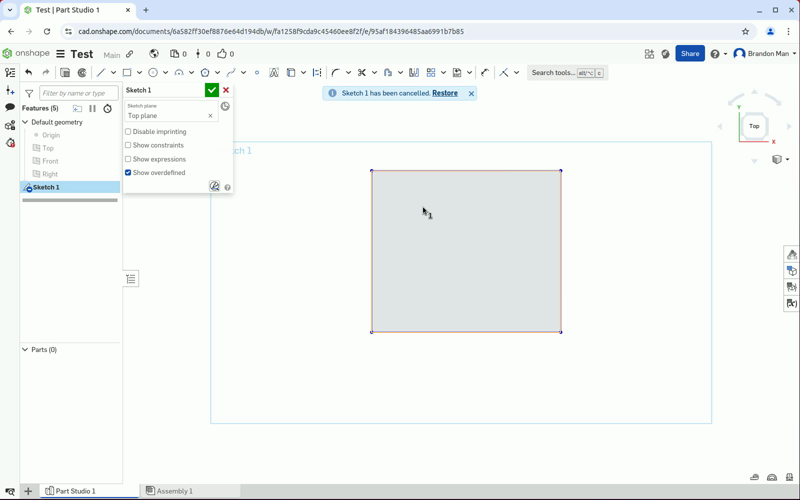
mouse_move(73, 352)
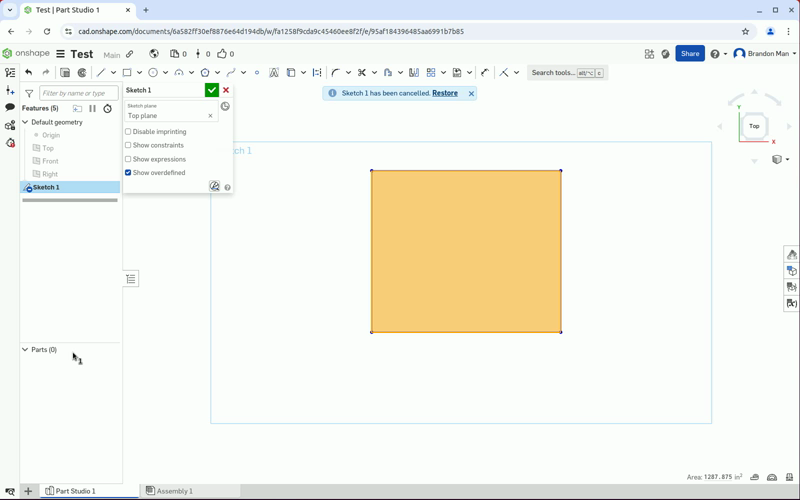
key(shift+y)
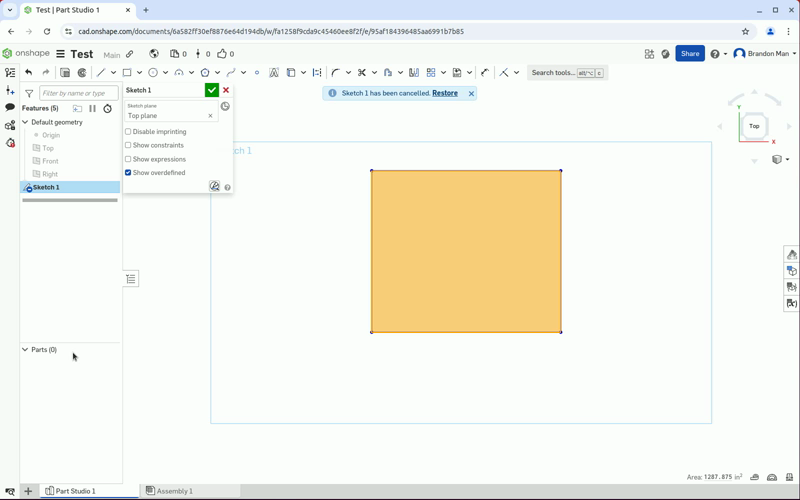
key(shift+e)
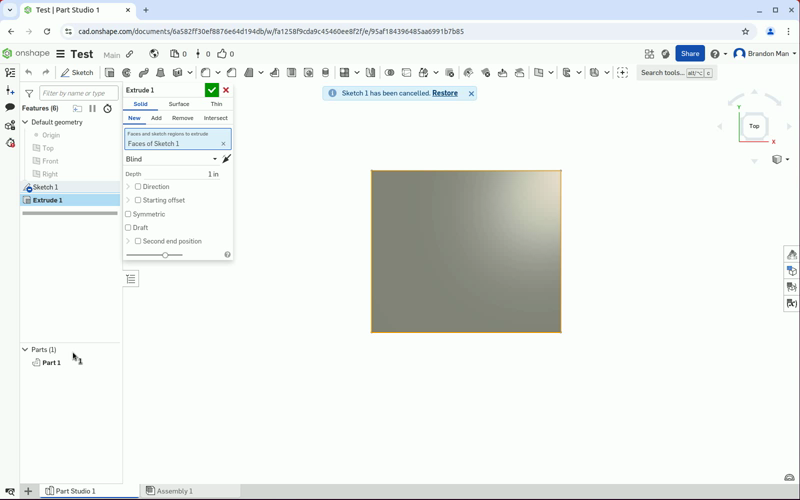
mouse_move(143, 106)
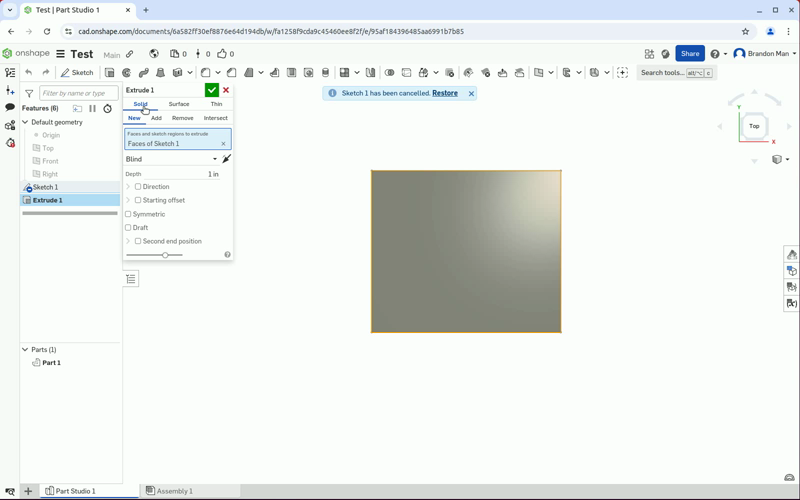
click(143, 106)
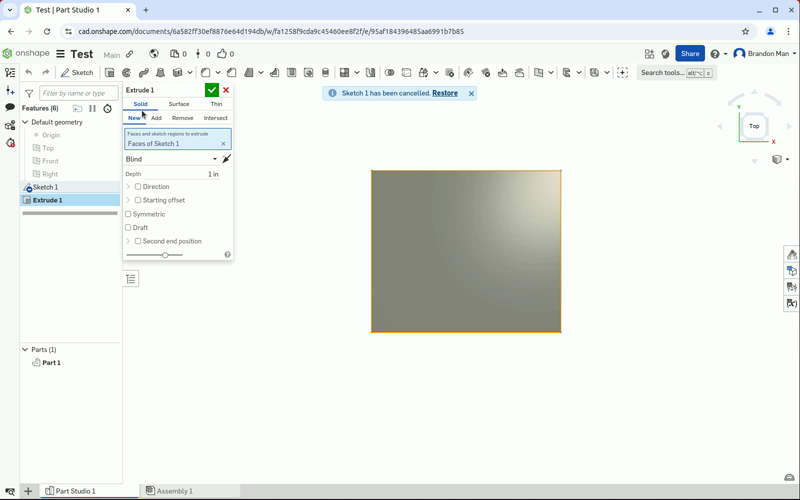
mouse_move(137, 120)
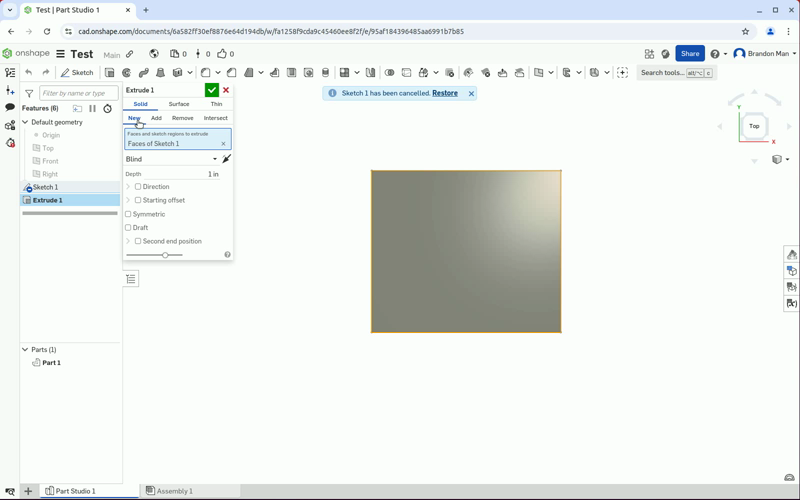
click(137, 120)
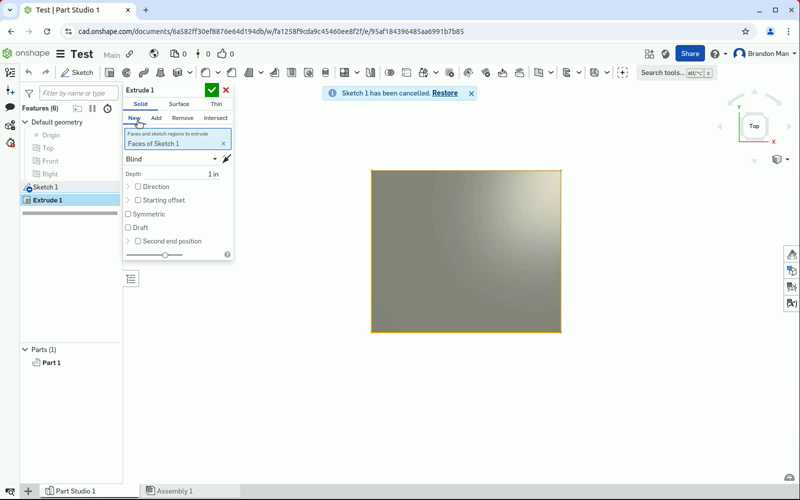
key(tab, 4)
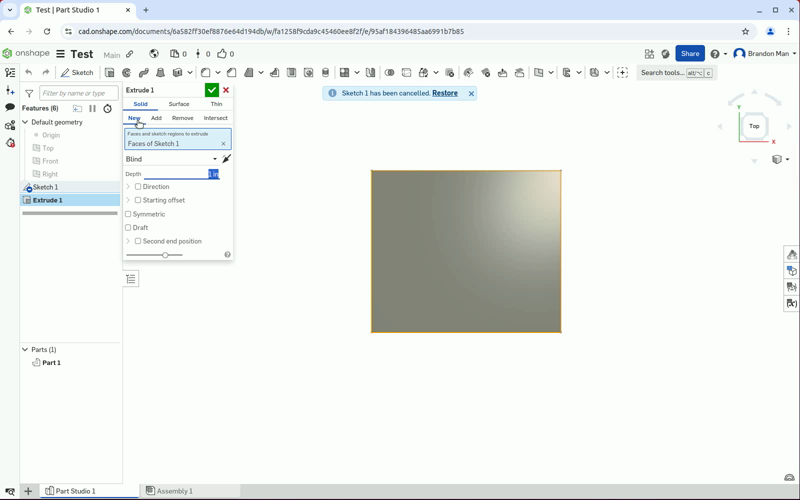
text(11.073)
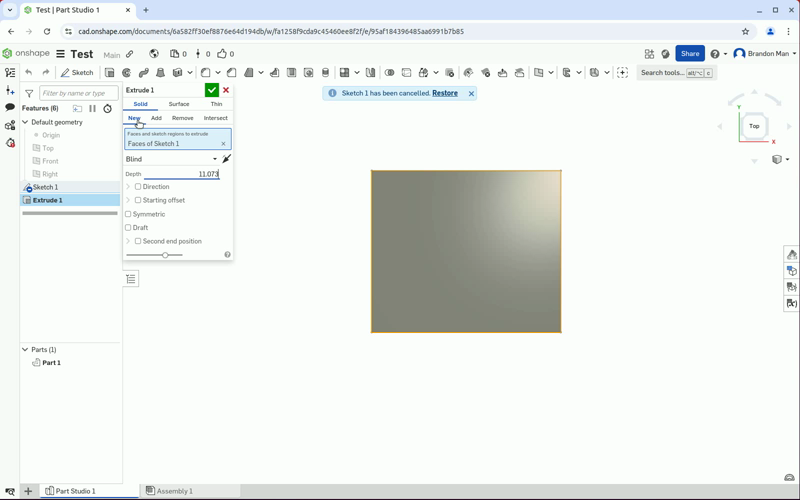
key(enter)
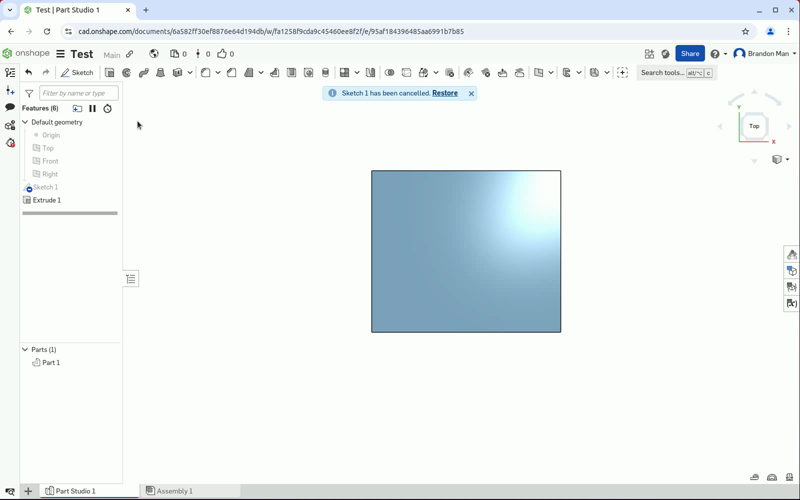
key(shift+h)
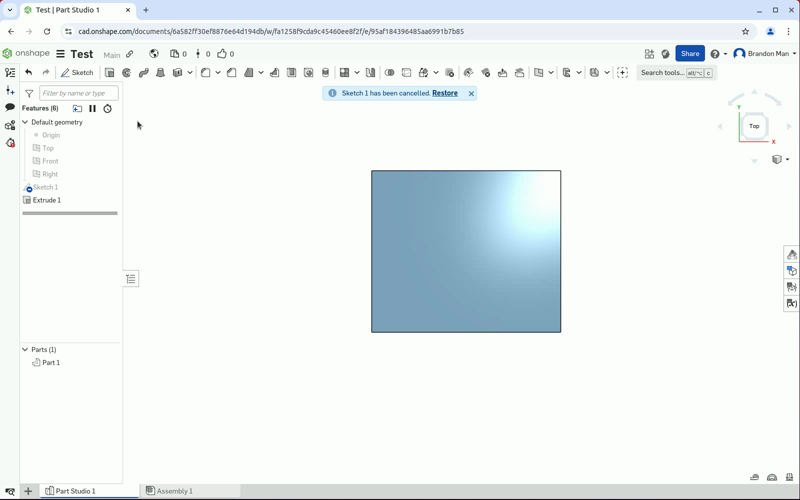
key(shift+h)
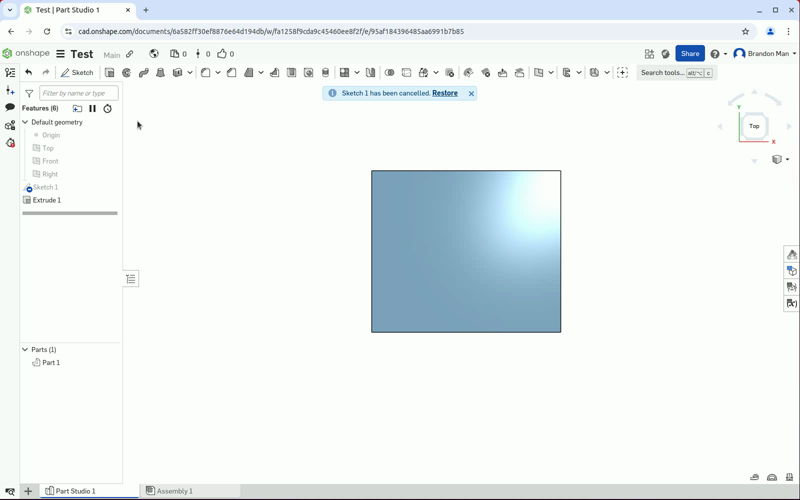
mouse_move(73, 189)
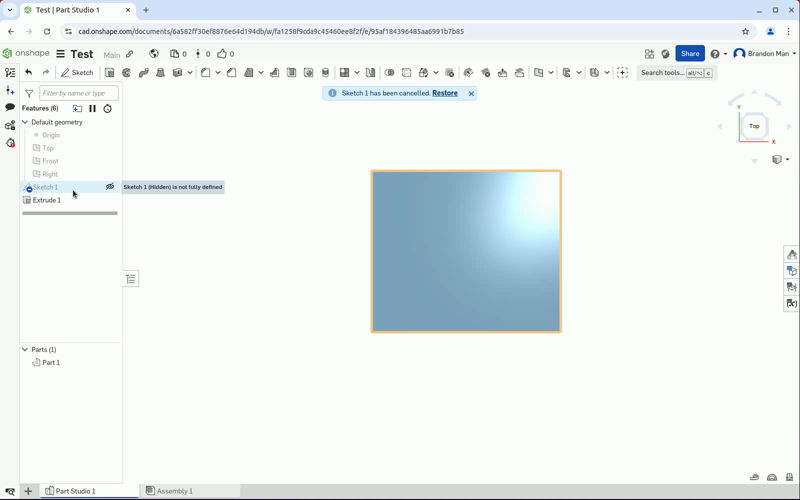
click(73, 189)
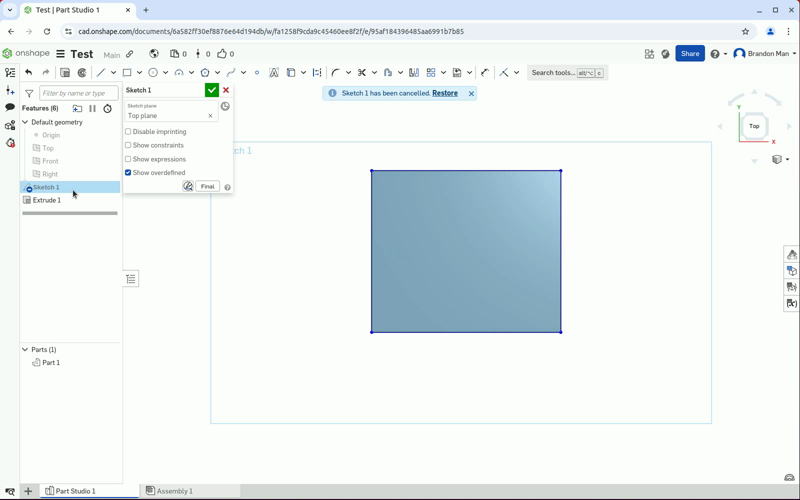
mouse_move(229, 92)
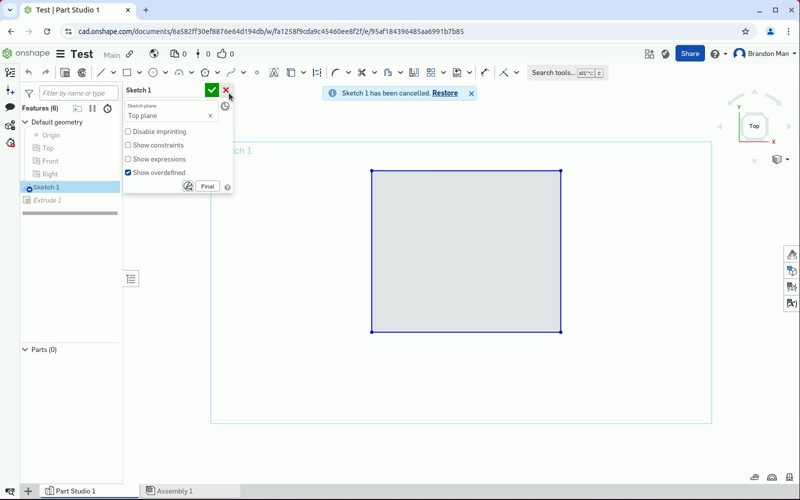
click(229, 92)
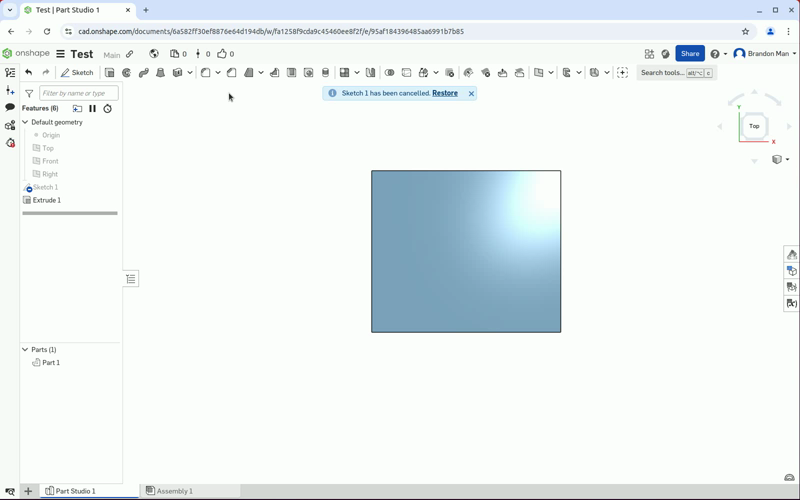
mouse_move(541, 75)
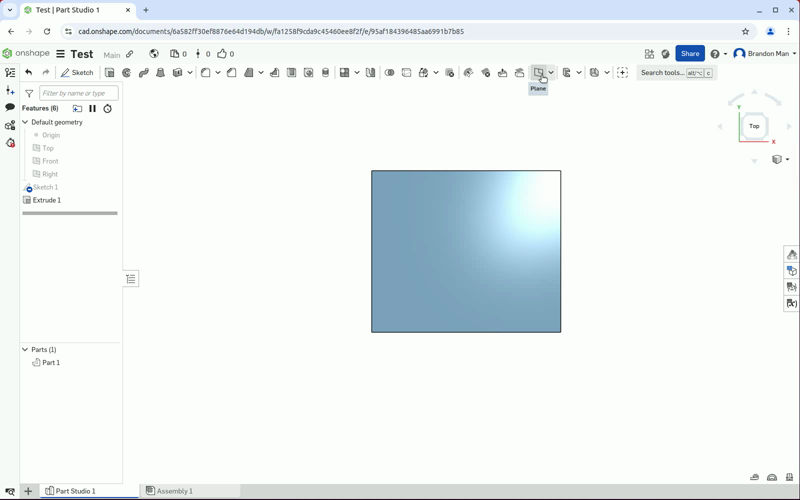
click(541, 75)
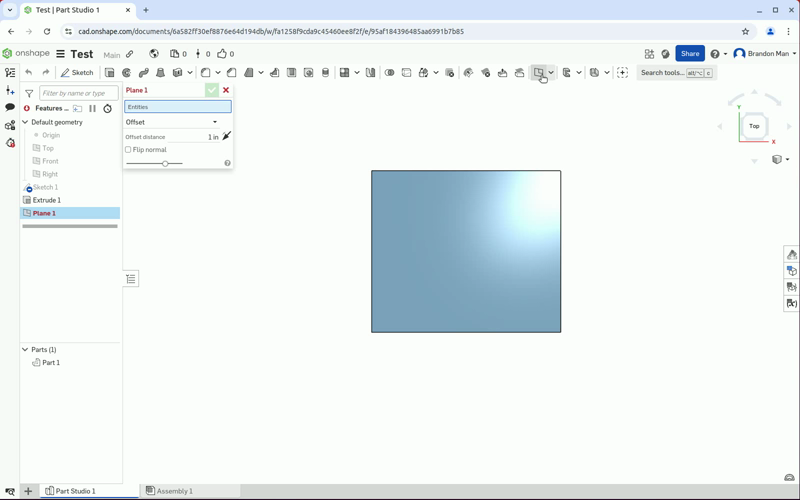
mouse_move(73, 150)
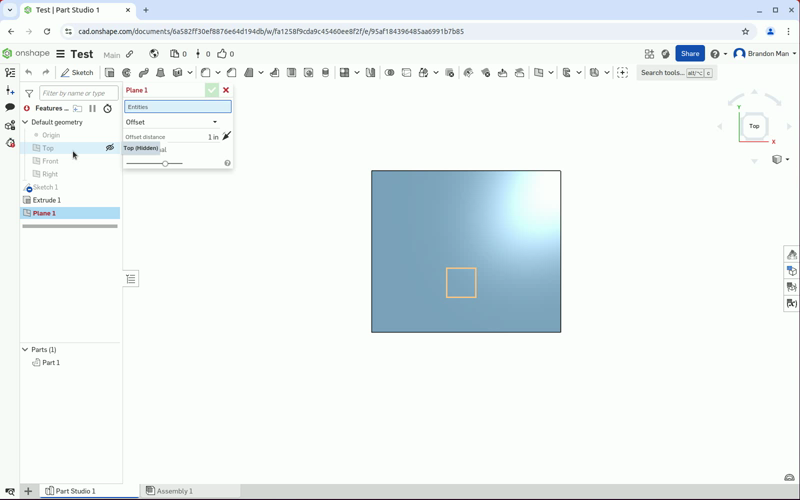
click(73, 150)
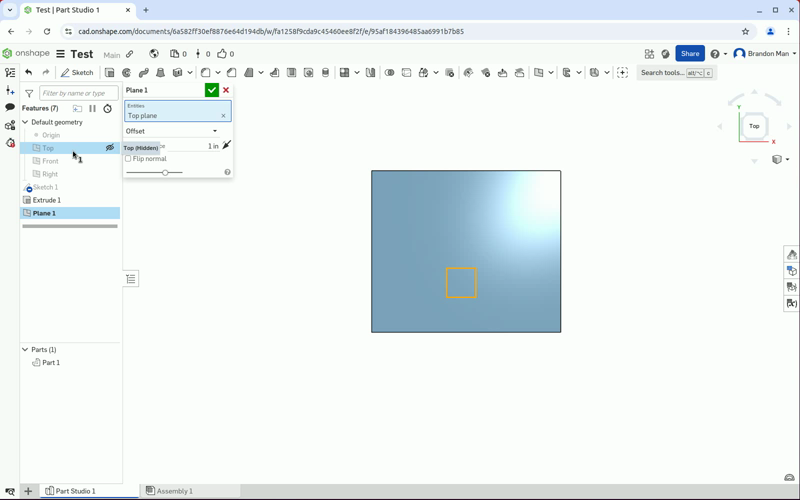
key(tab, 2)
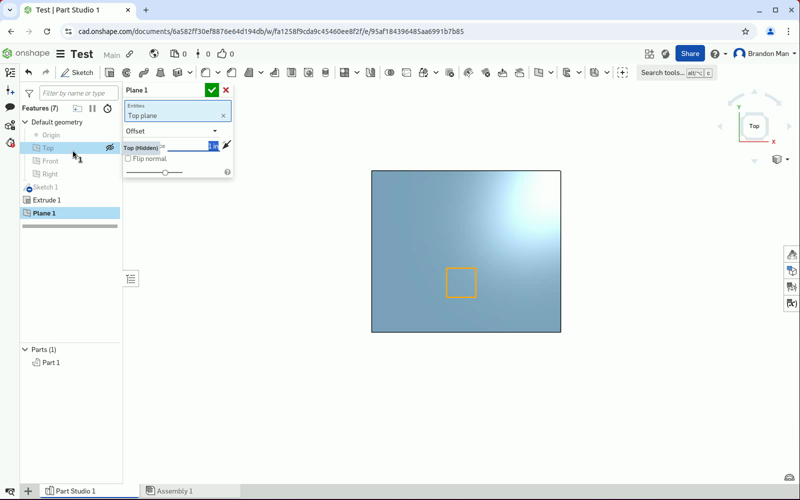
text(11.061)
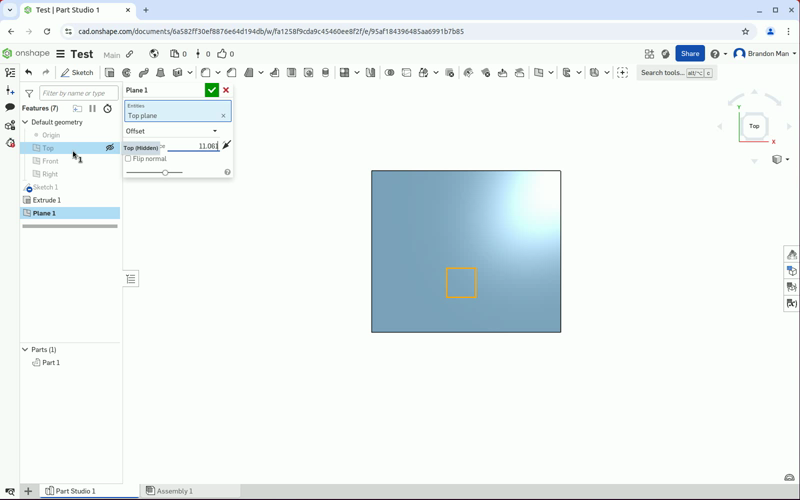
key(enter, 2)
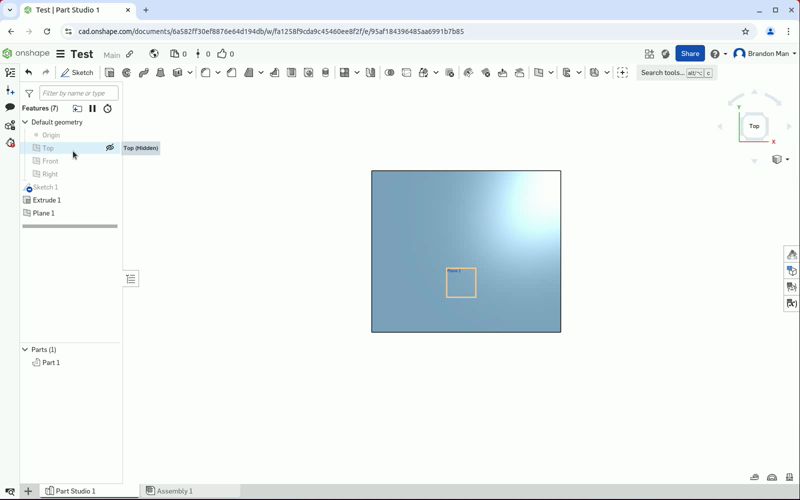
key(shift+s)
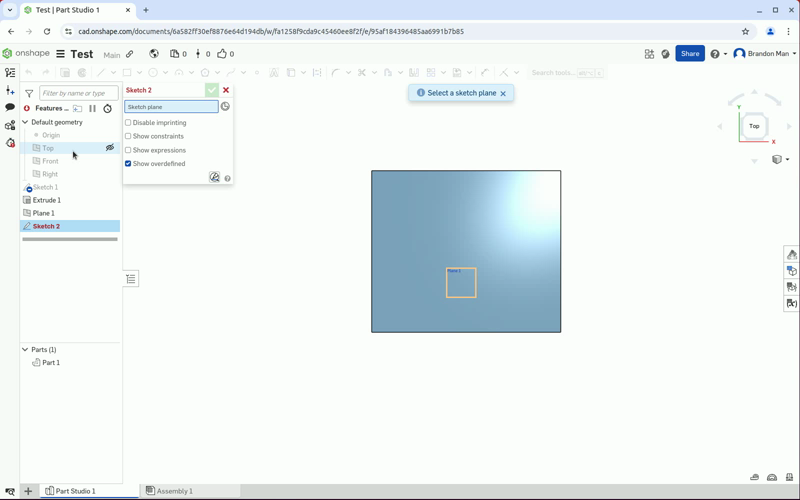
mouse_move(73, 215)
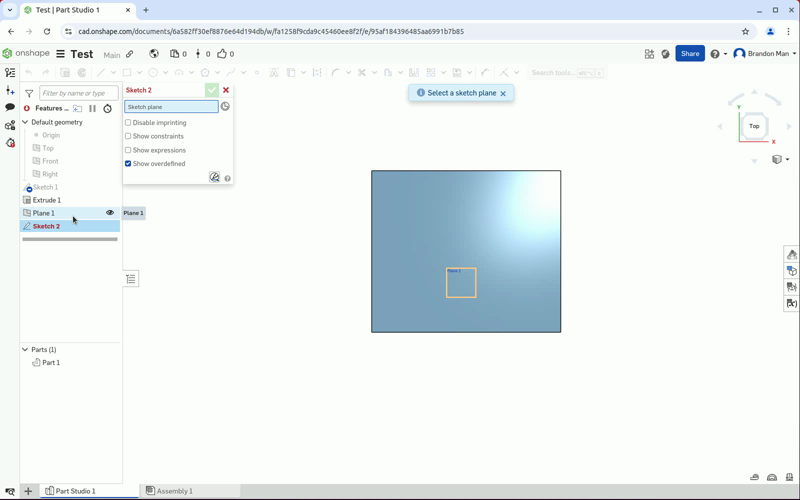
click(73, 215)
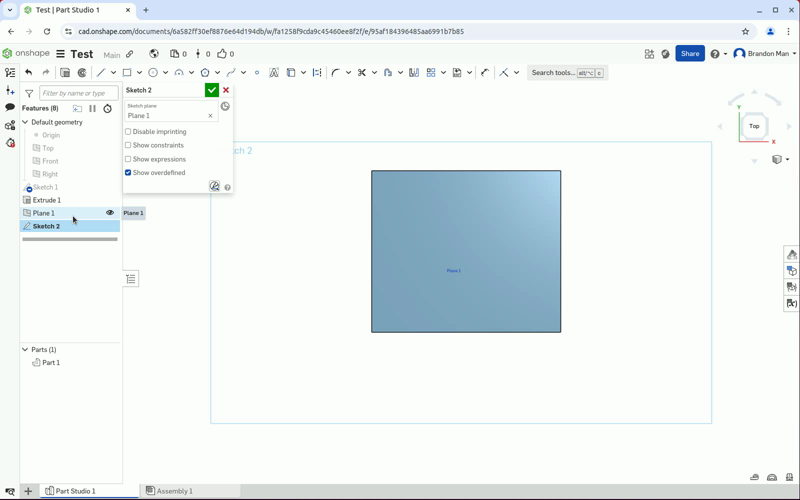
mouse_move(73, 352)
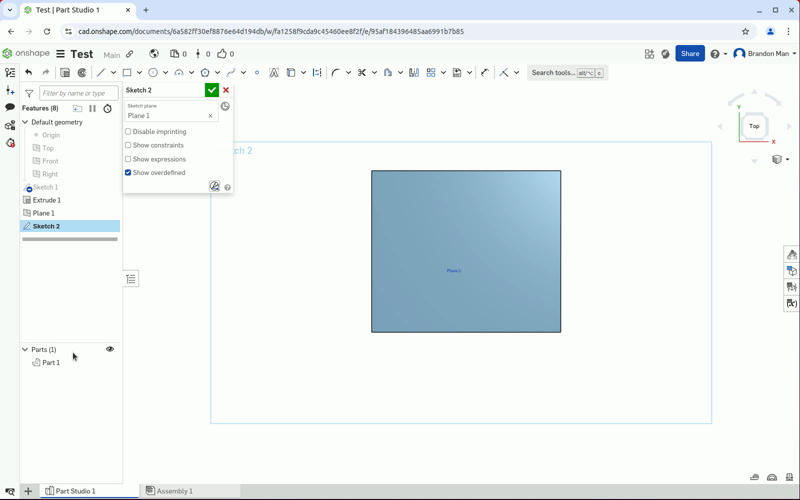
key(y)
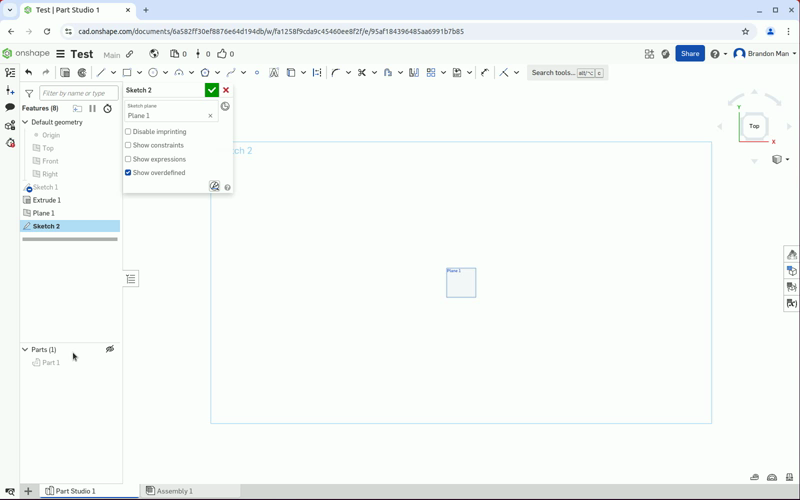
key(l)
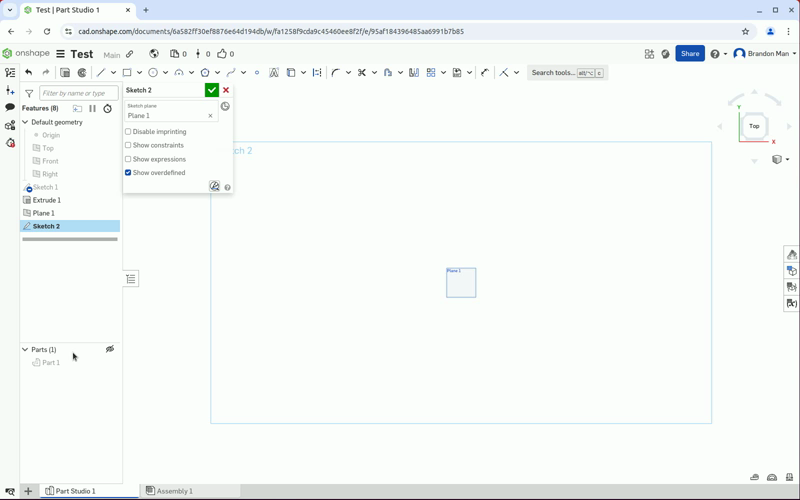
key_down(shift)
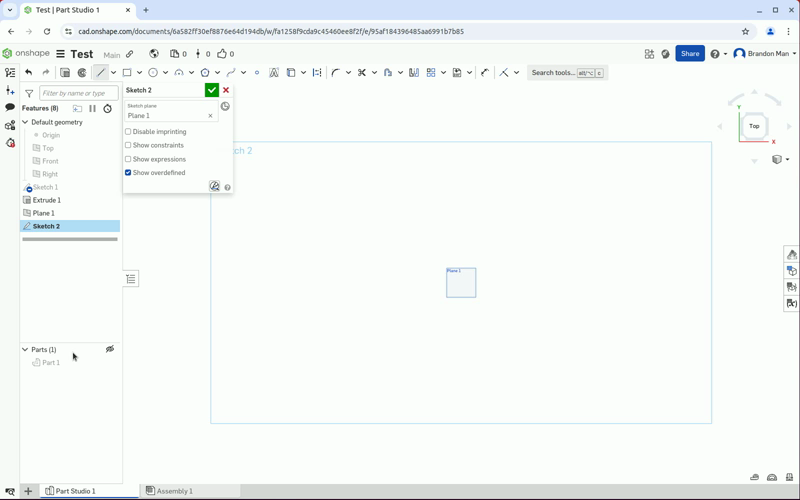
mouse_move(507, 251)
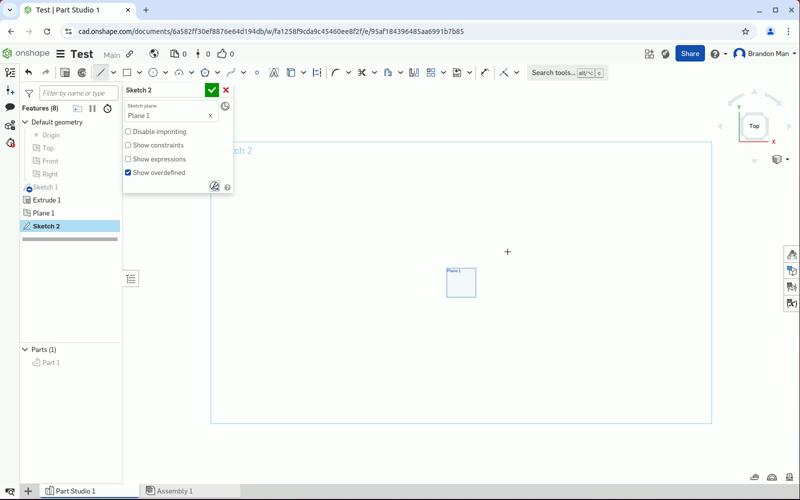
click(507, 251)
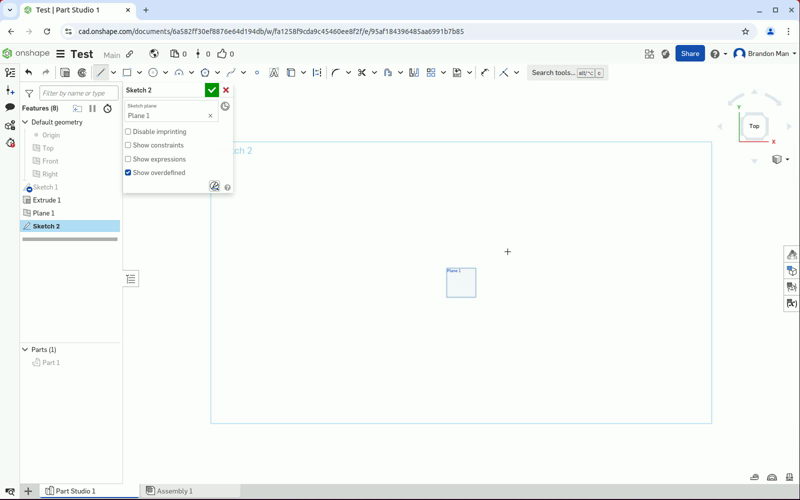
key_up(shift)
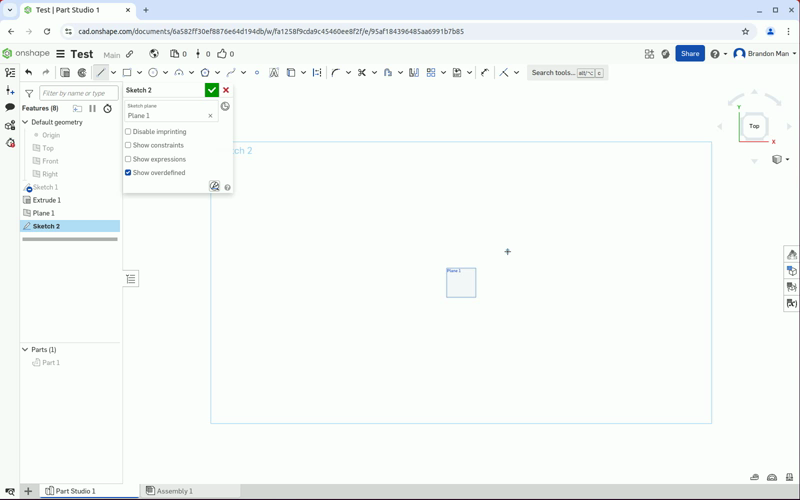
key_down(shift)
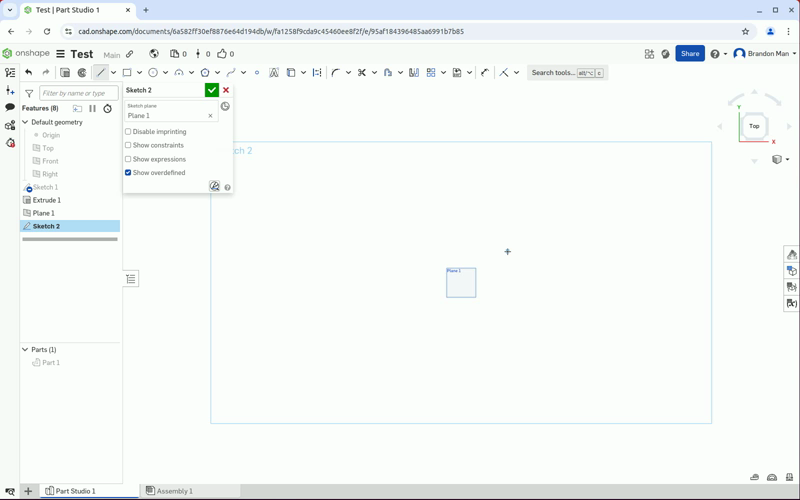
mouse_move(537, 251)
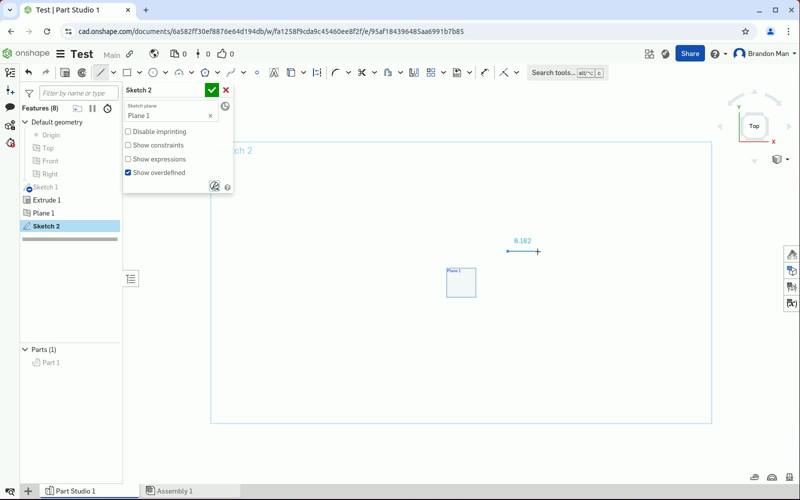
mouse_move(561, 251)
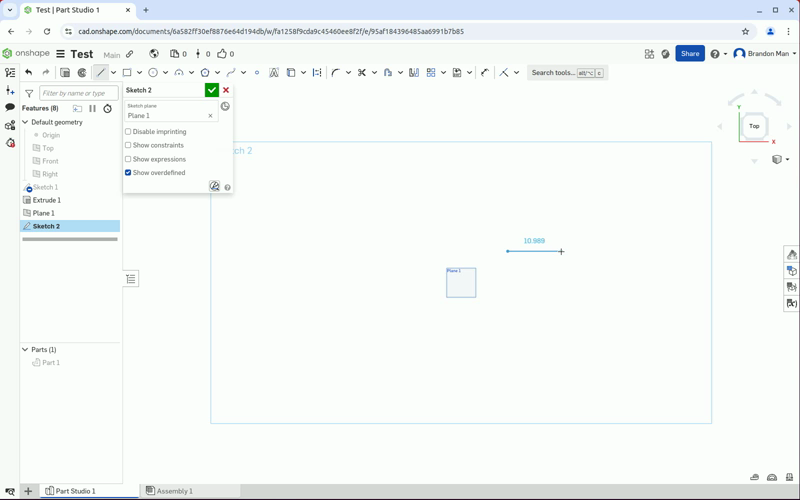
click(561, 251)
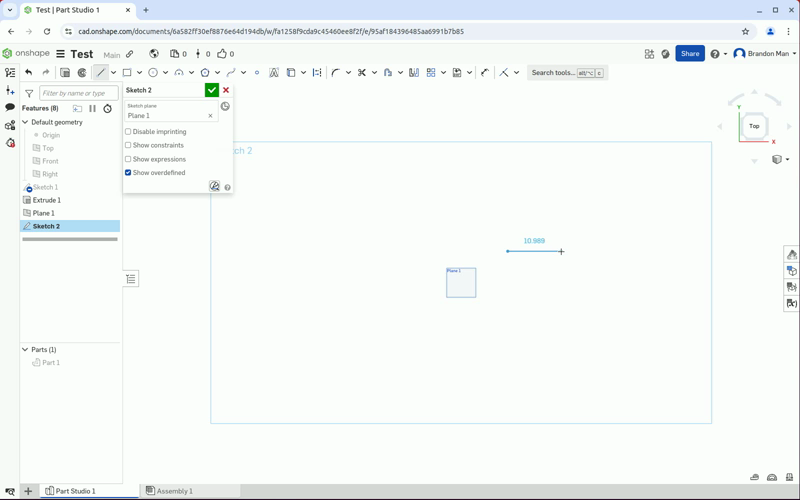
key_up(shift)
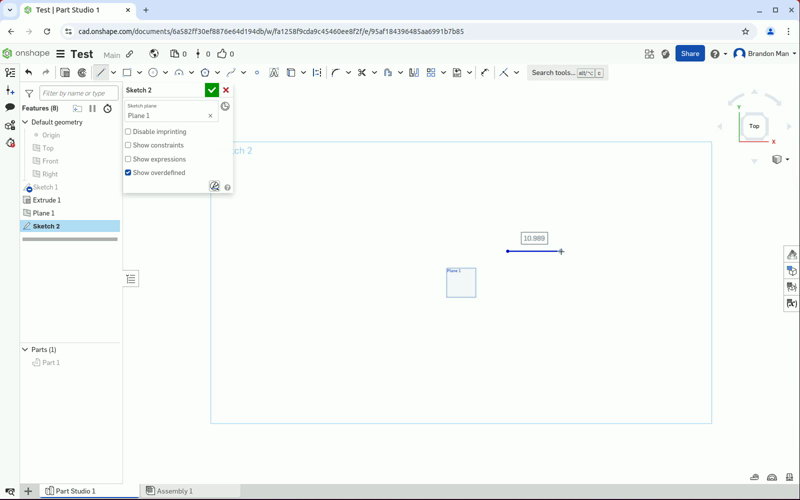
key_down(shift)
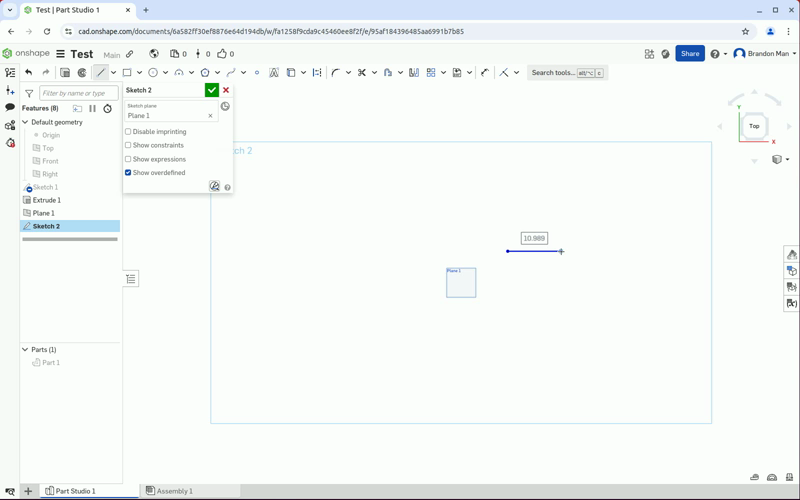
mouse_move(561, 170)
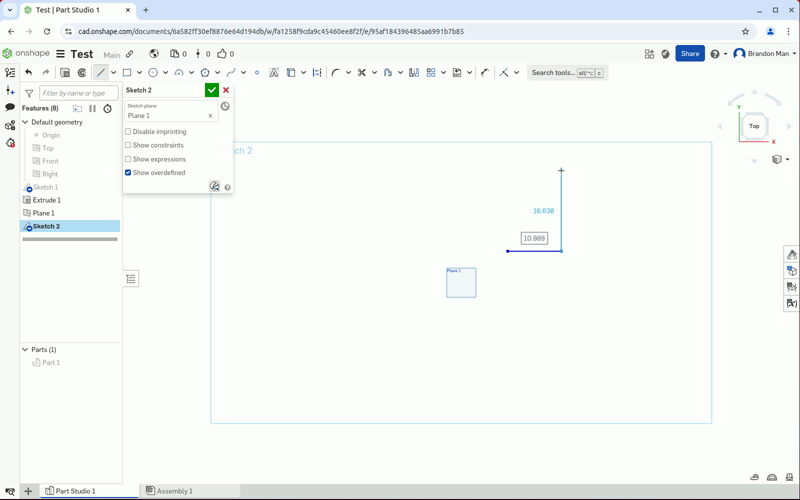
click(561, 170)
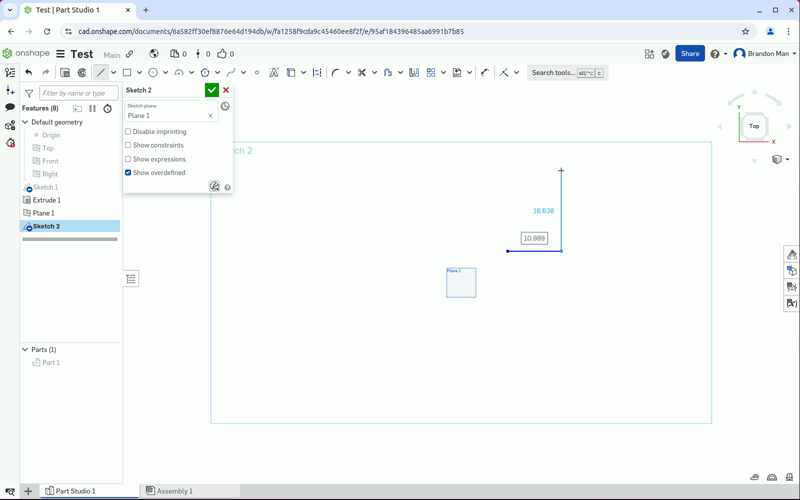
key_up(shift)
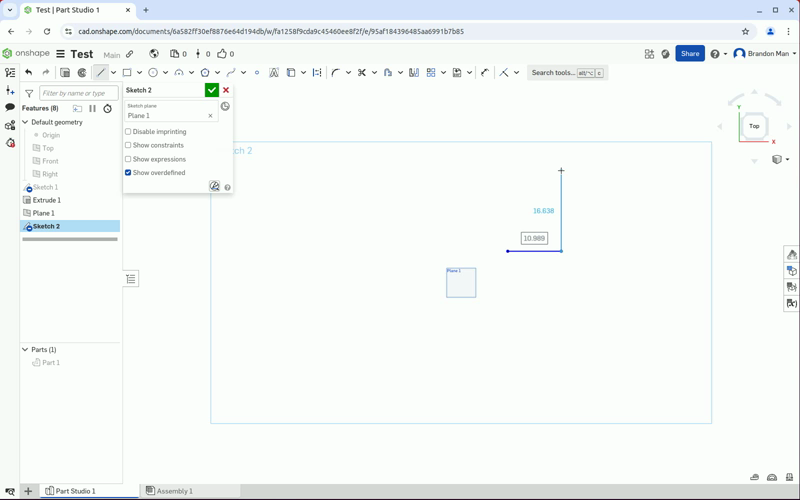
key_down(shift)
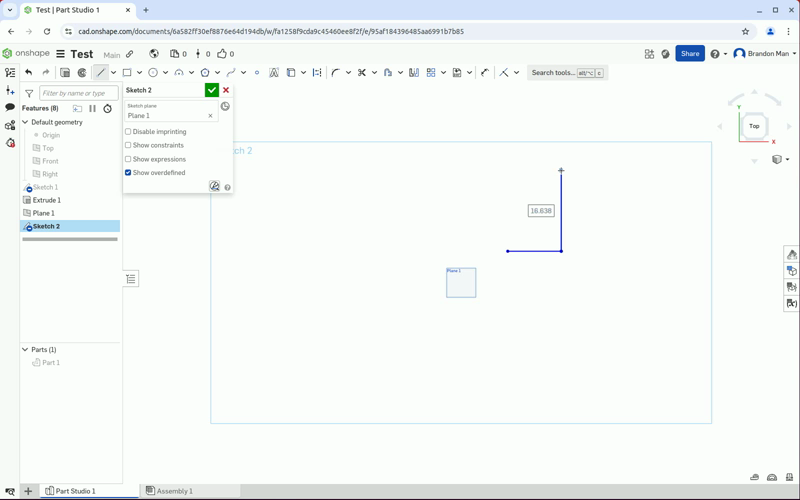
mouse_move(589, 170)
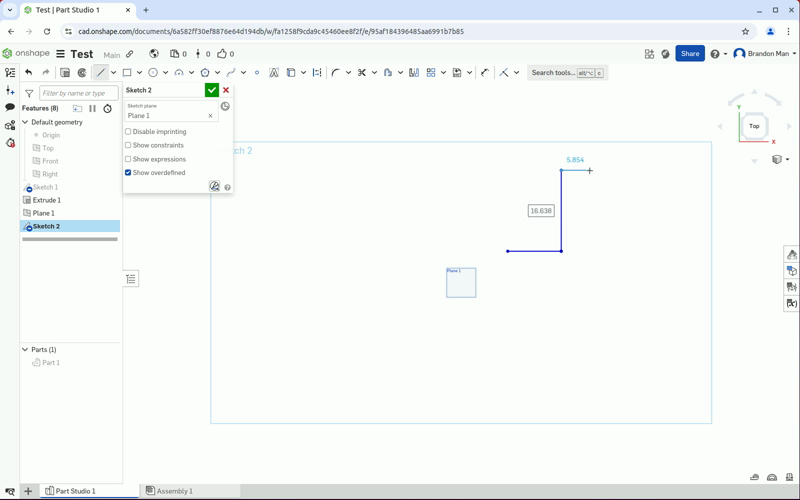
mouse_move(507, 170)
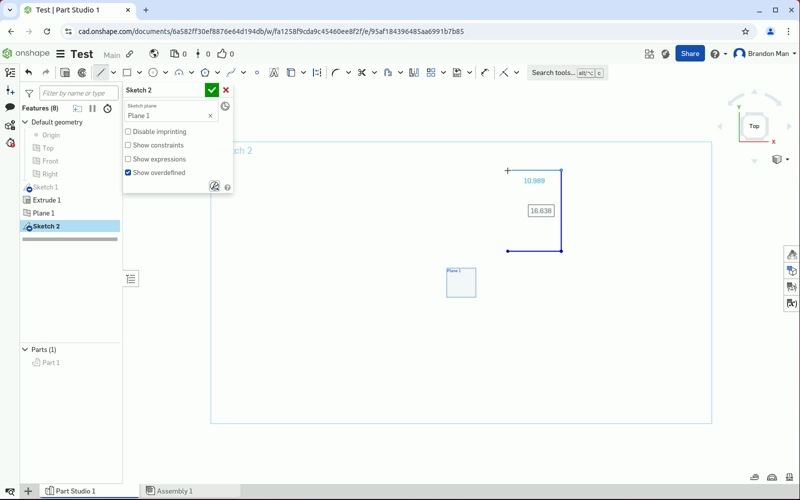
click(507, 170)
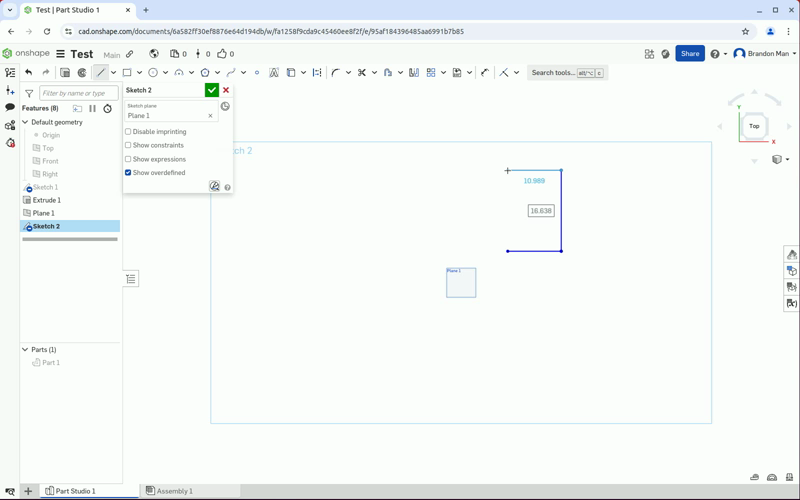
key_up(shift)
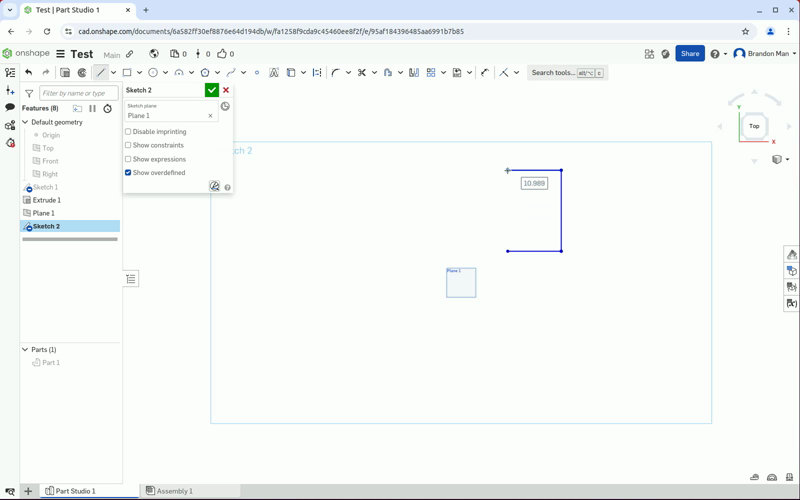
key_down(shift)
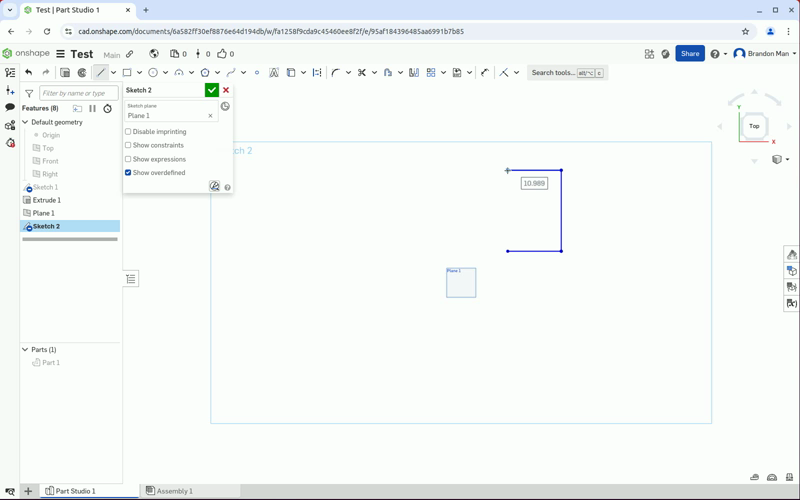
mouse_move(507, 251)
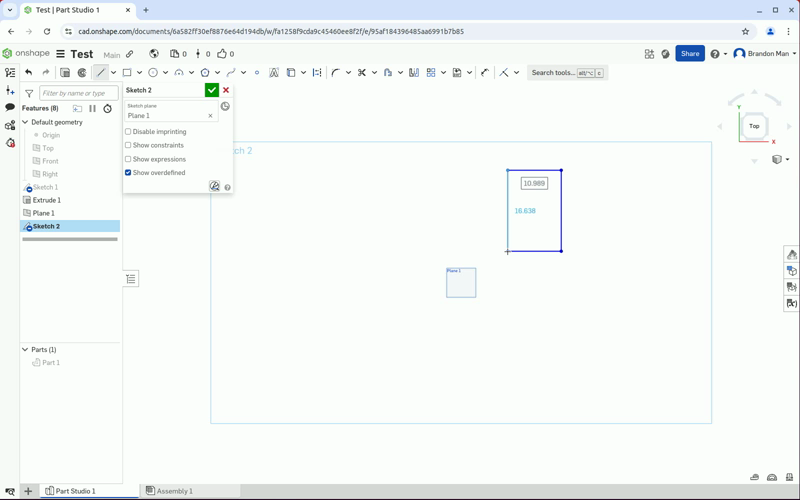
key_up(shift)
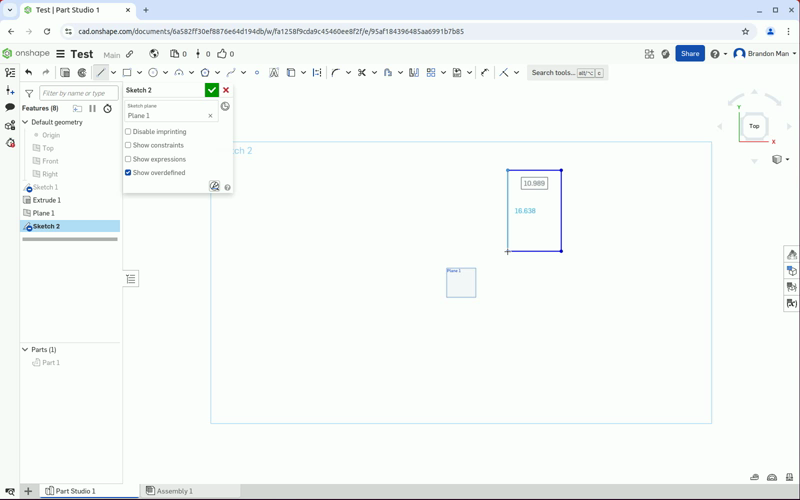
click(507, 251)
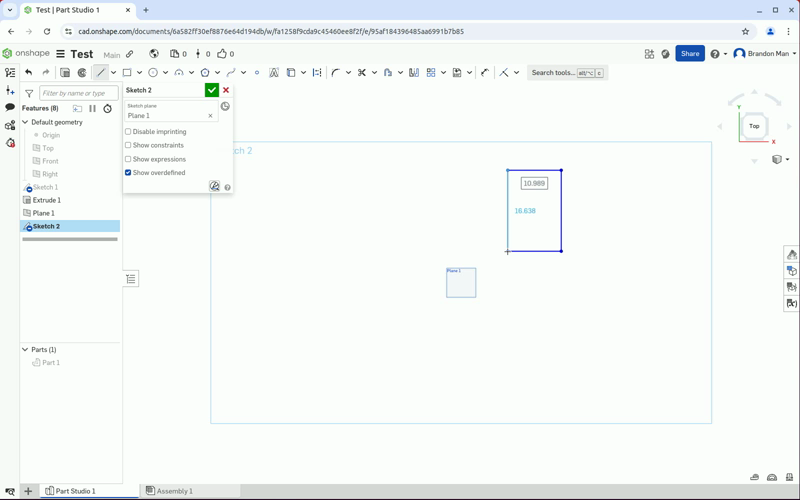
key(esc)
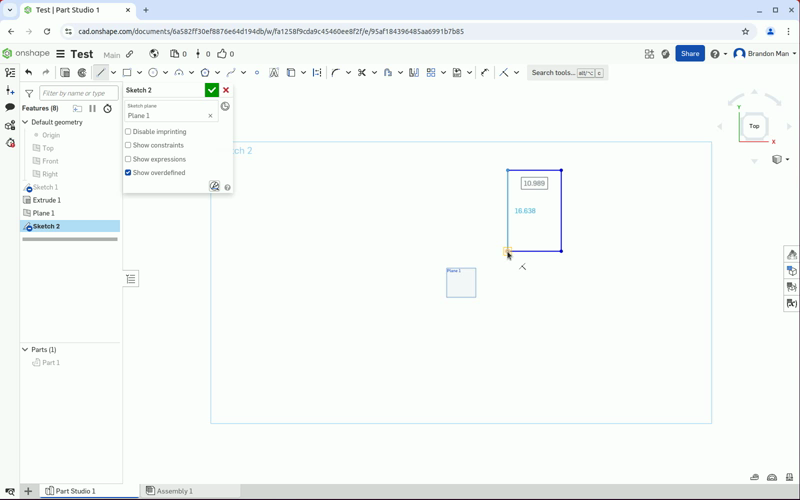
mouse_move(548, 243)
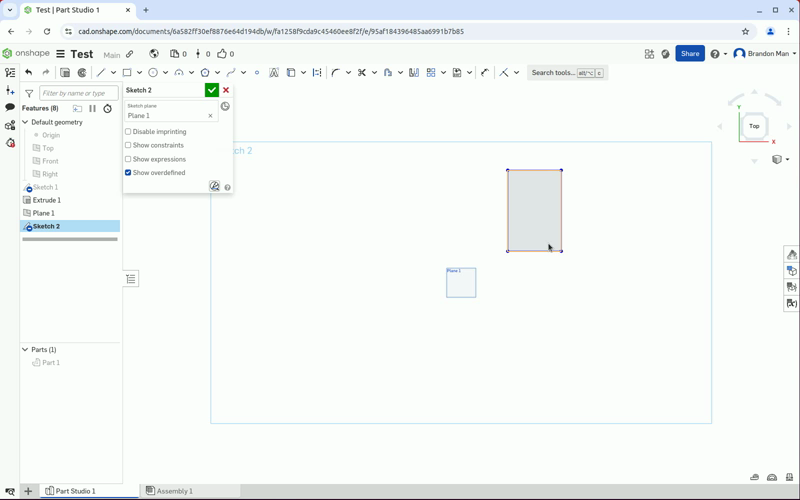
click(548, 243)
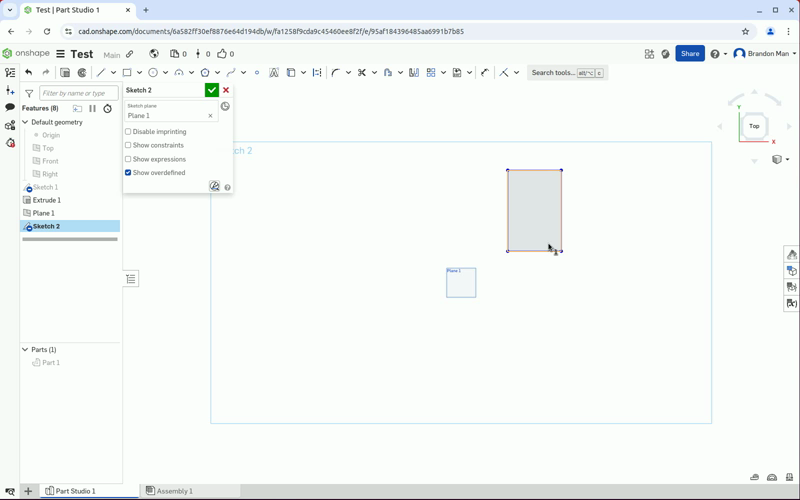
mouse_move(73, 352)
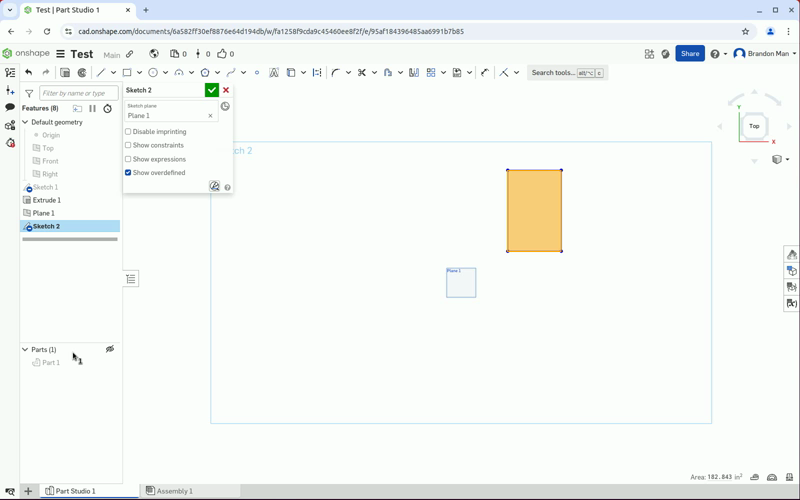
key(shift+y)
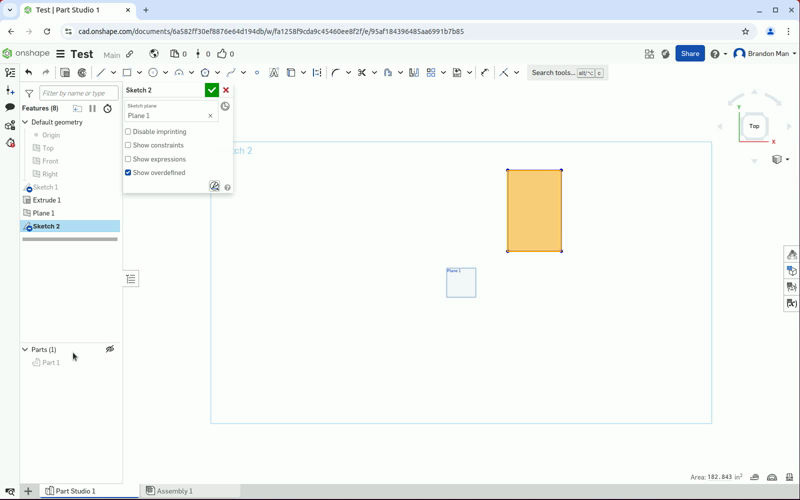
key(shift+e)
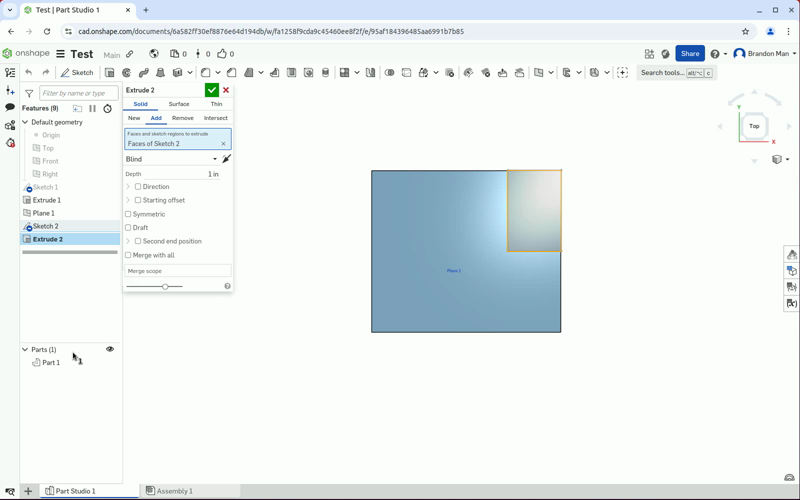
mouse_move(143, 106)
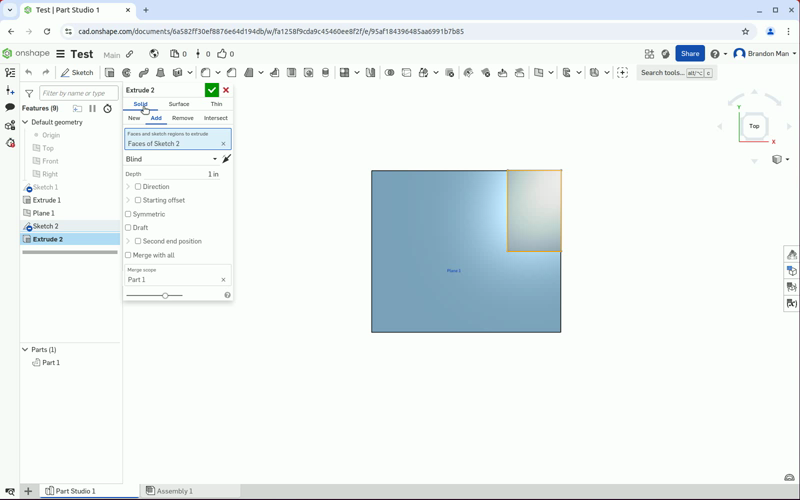
click(143, 106)
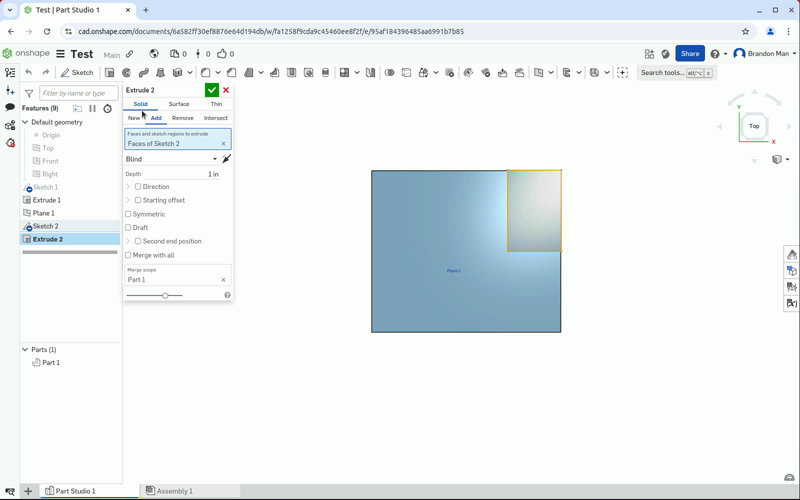
mouse_move(137, 120)
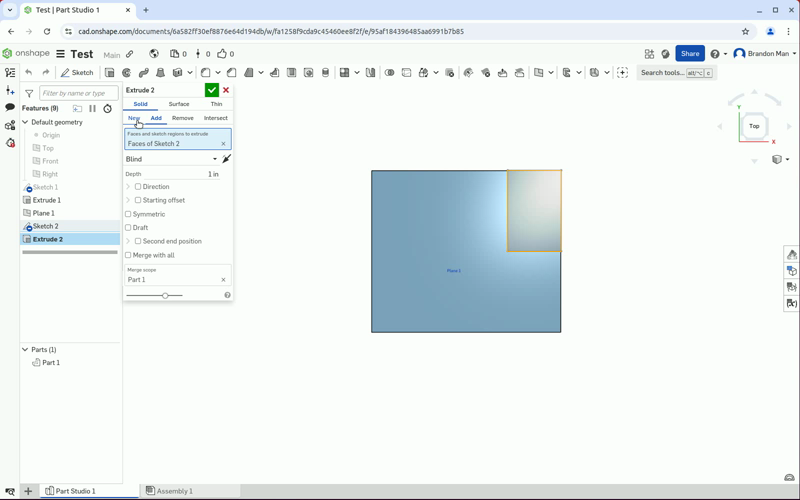
click(137, 120)
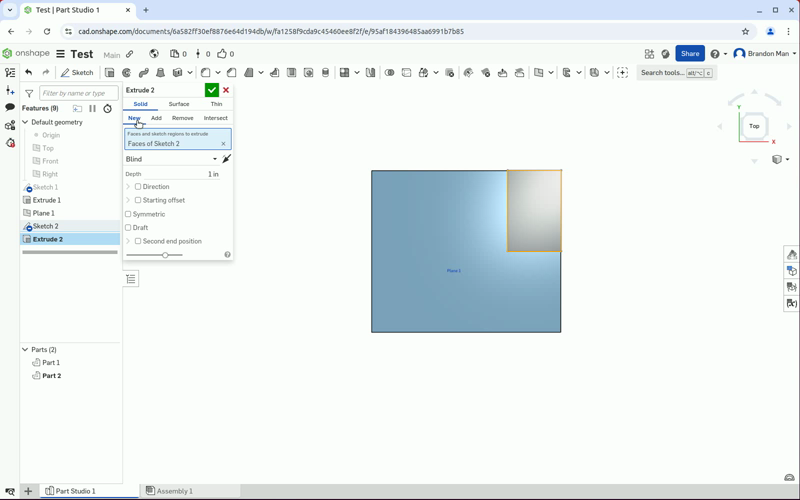
key(tab, 4)
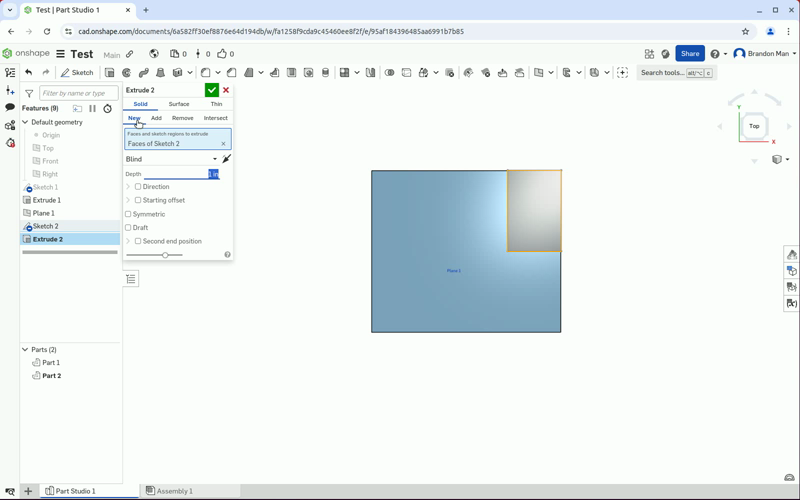
text(11.073)
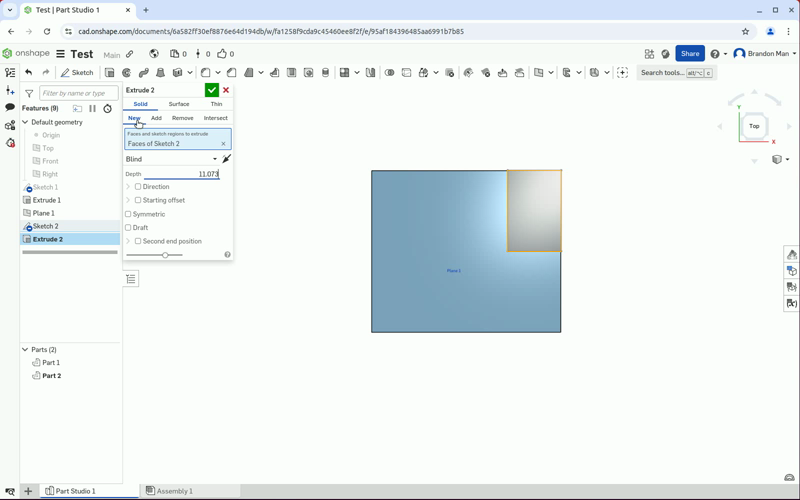
key(enter)
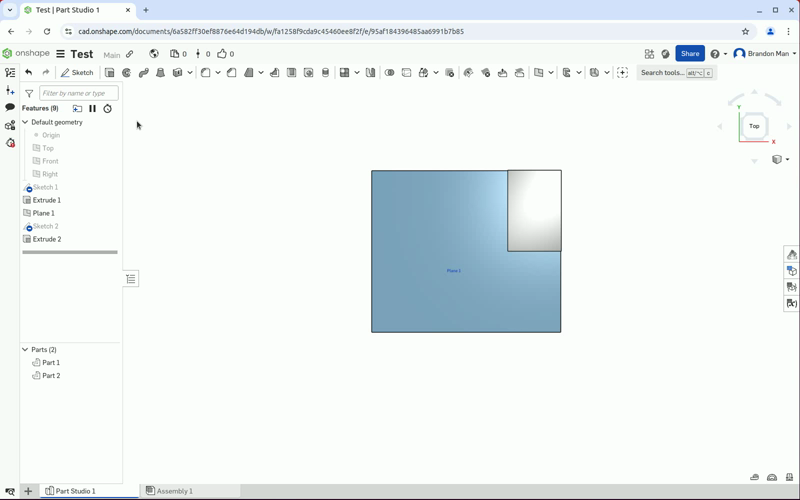
key(shift+h)
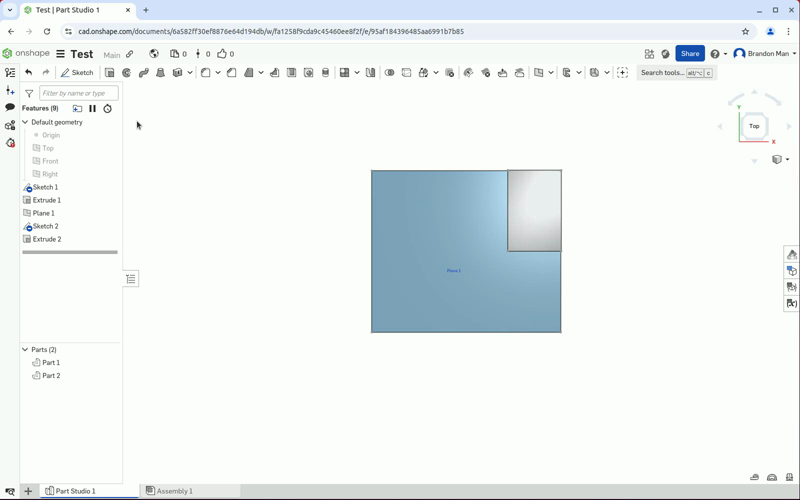
key(shift+h)
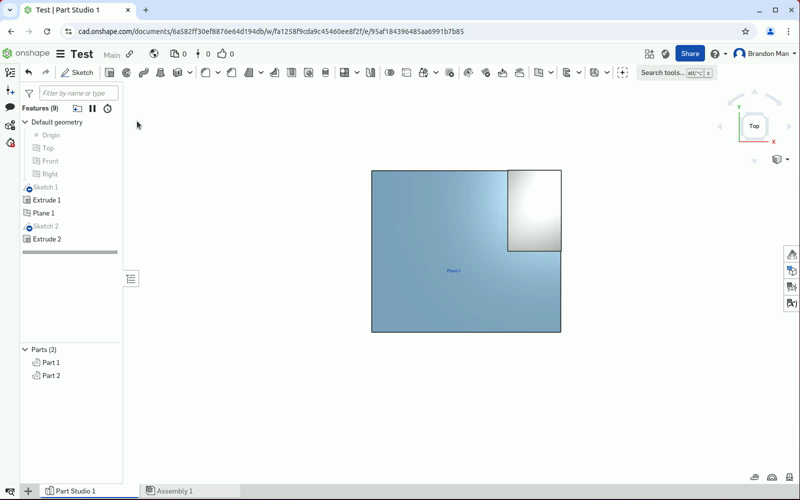
mouse_move(73, 189)
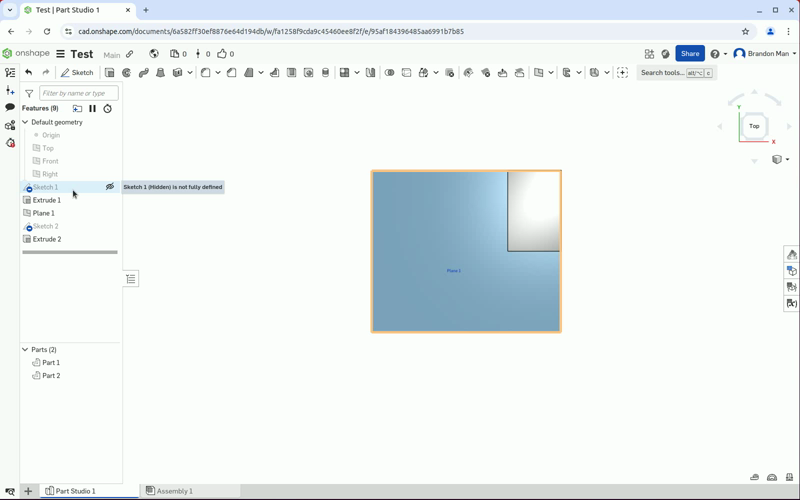
click(73, 189)
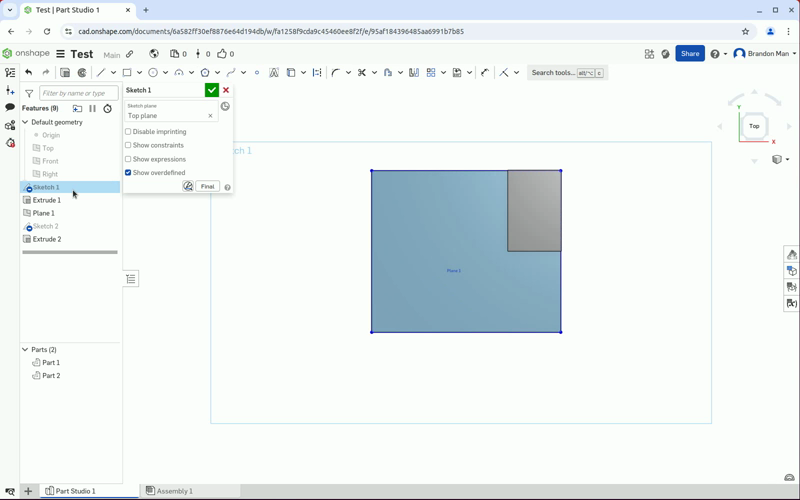
mouse_move(229, 92)
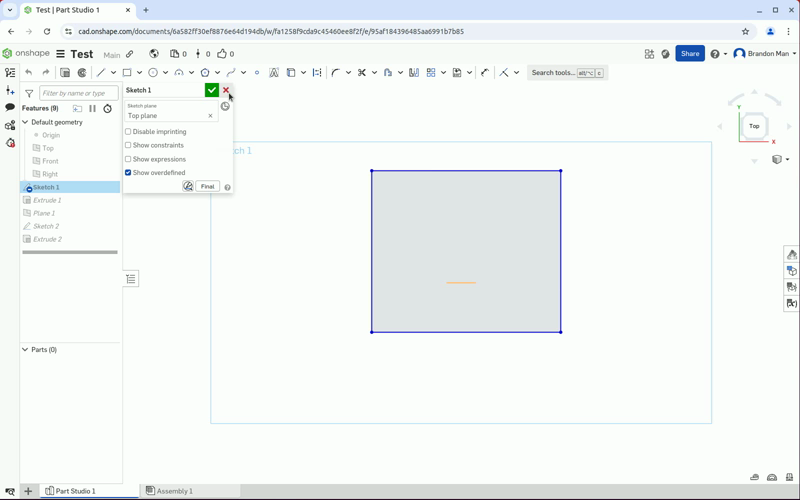
click(229, 92)
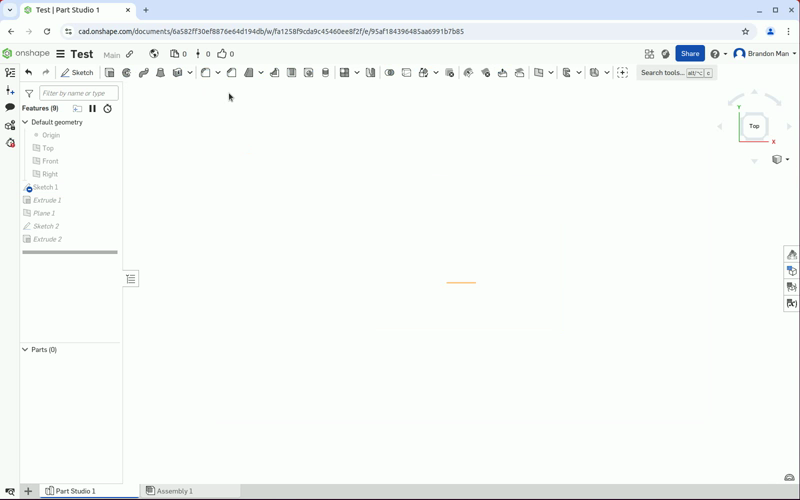
key(shift+s)
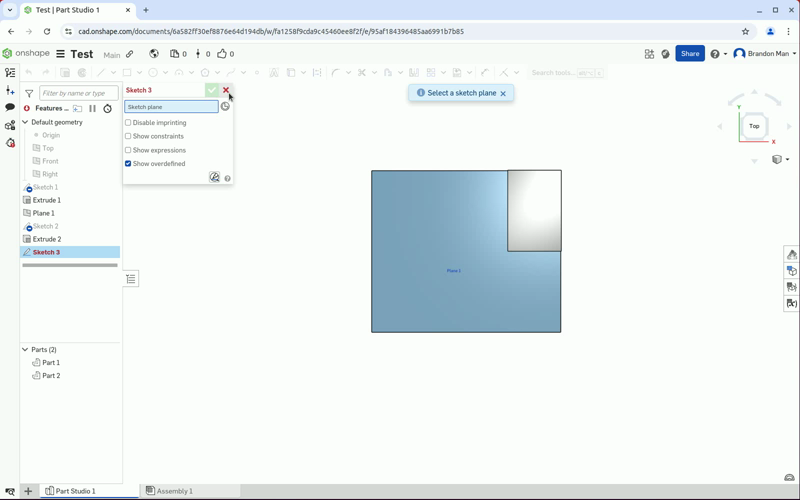
mouse_move(73, 215)
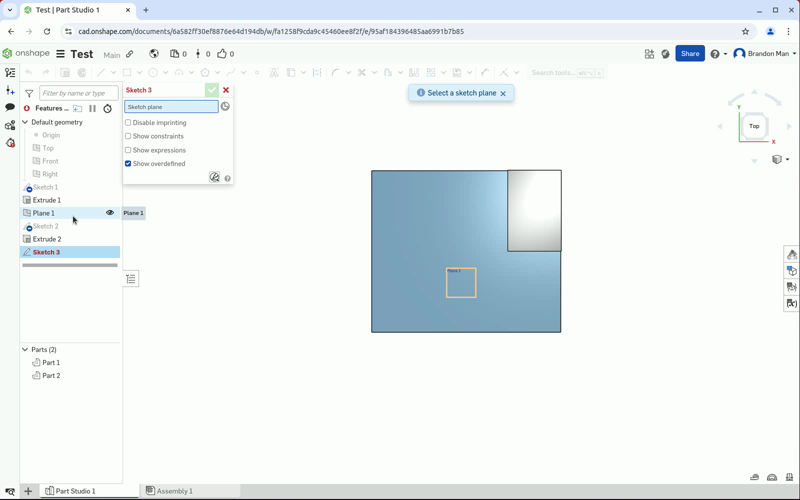
click(73, 215)
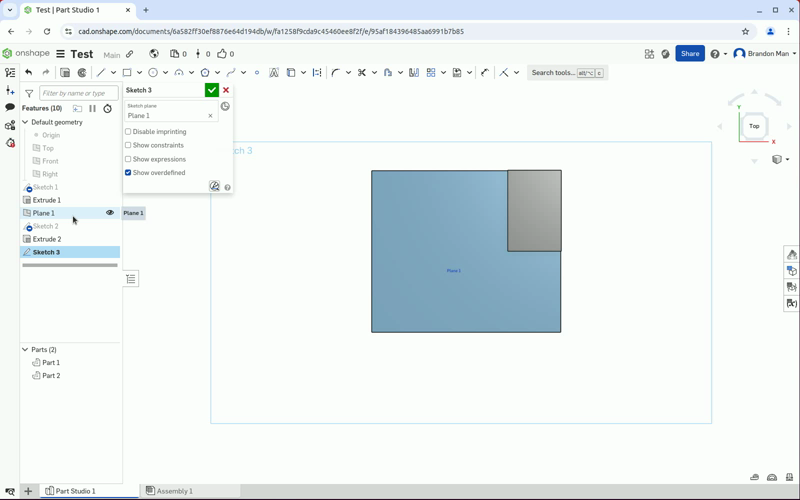
mouse_move(73, 352)
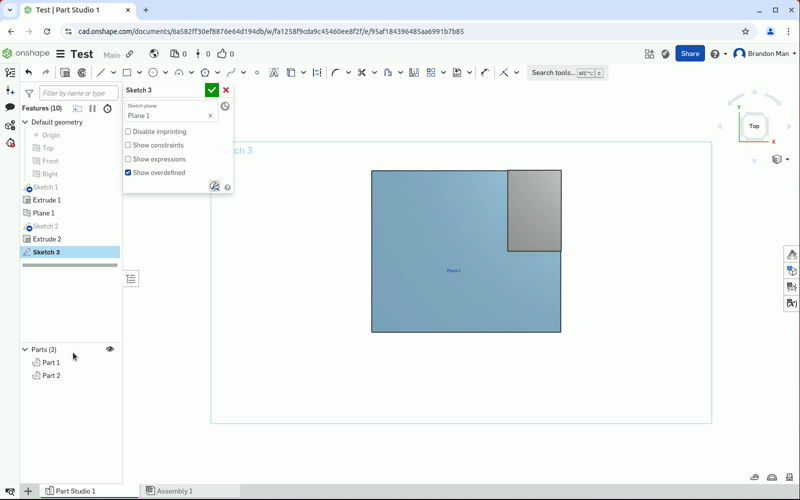
key(y)
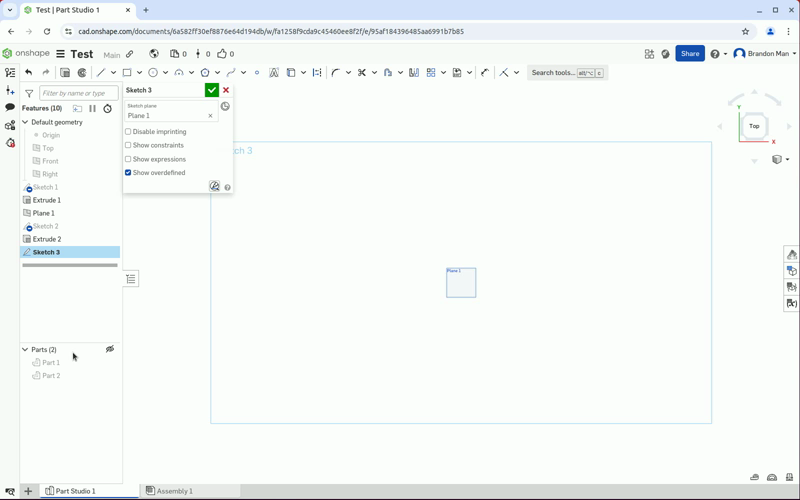
key(l)
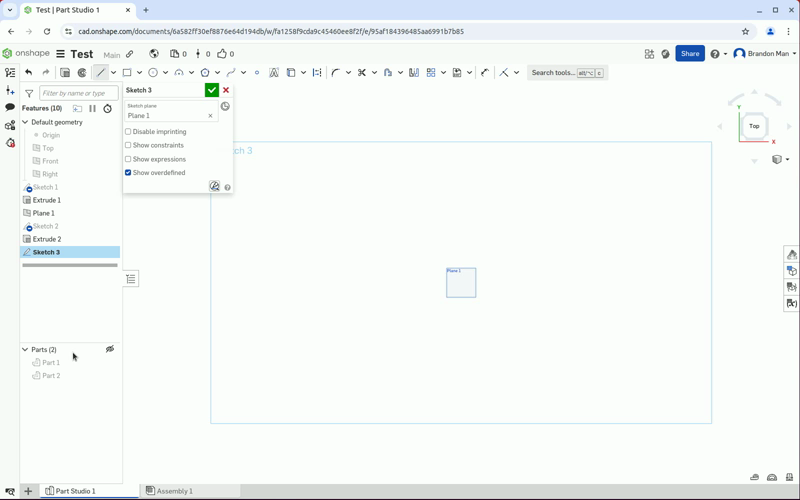
key_down(shift)
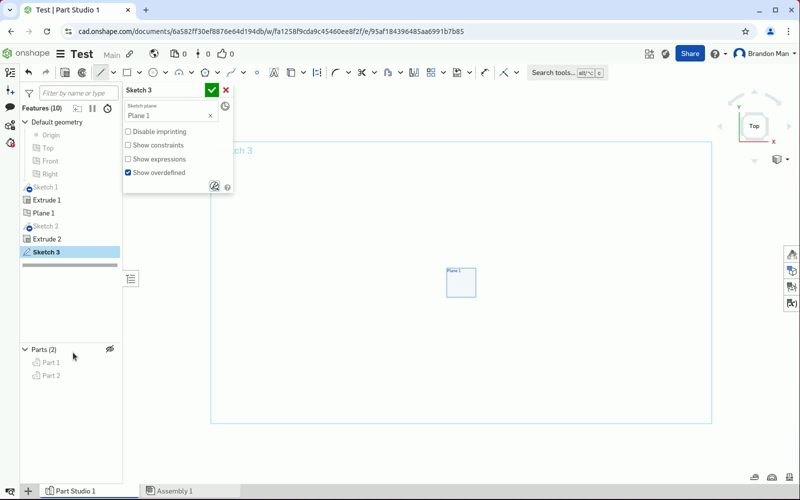
mouse_move(371, 251)
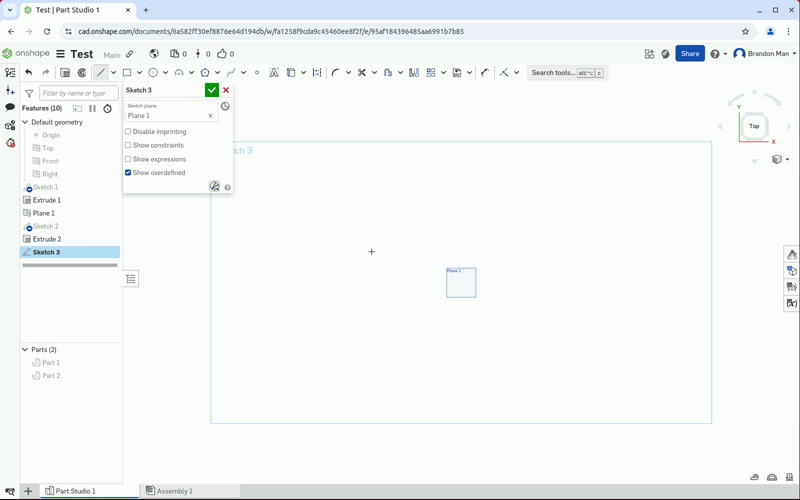
click(371, 251)
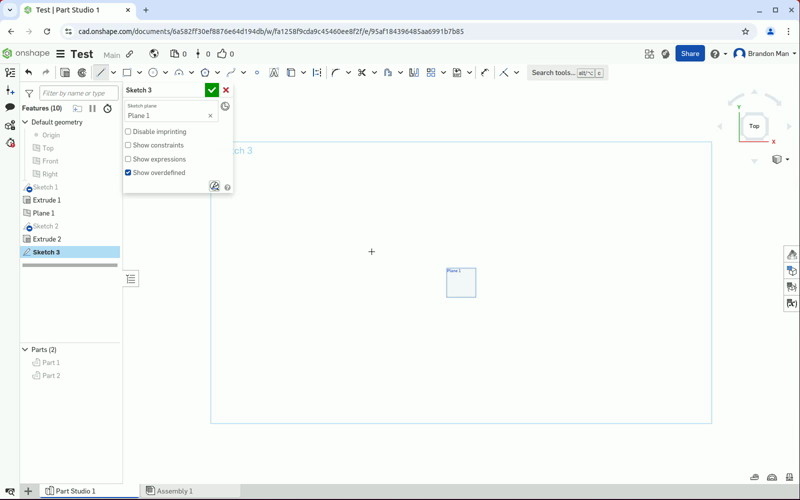
key_up(shift)
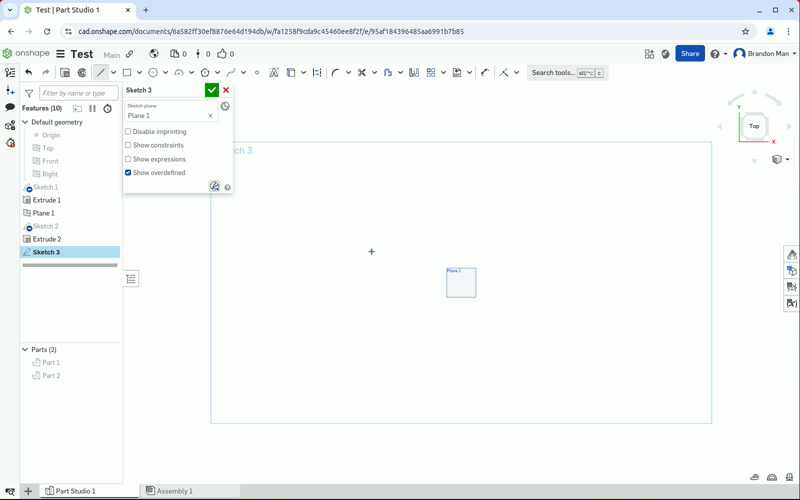
key_down(shift)
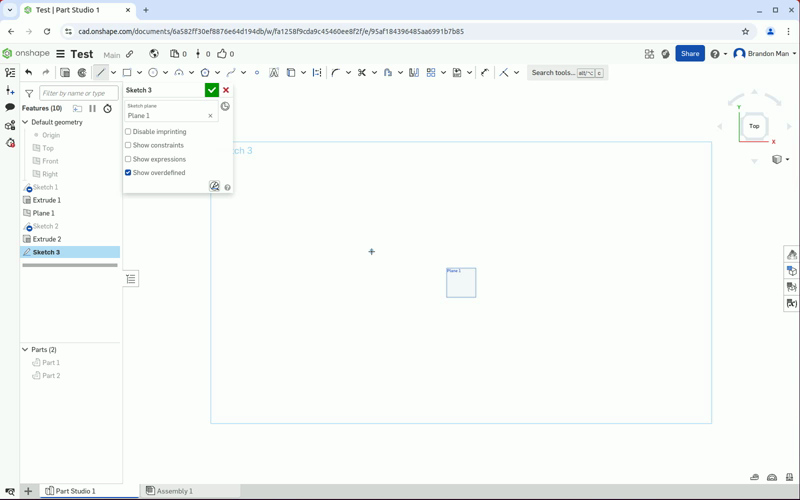
mouse_move(401, 251)
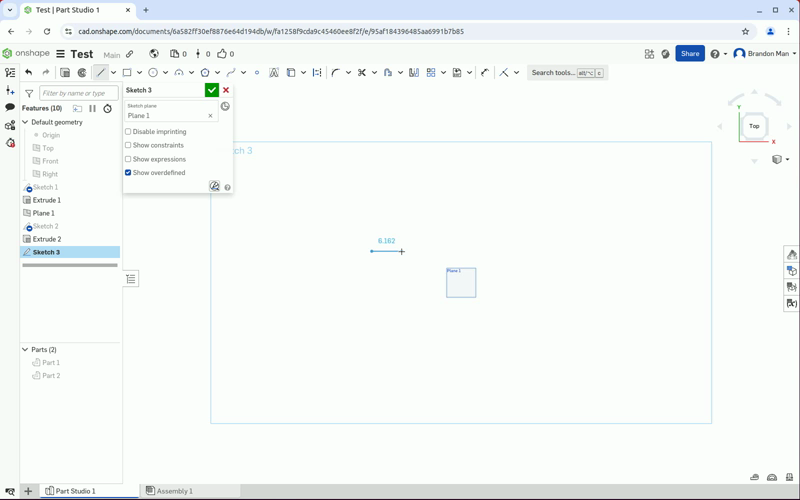
mouse_move(425, 251)
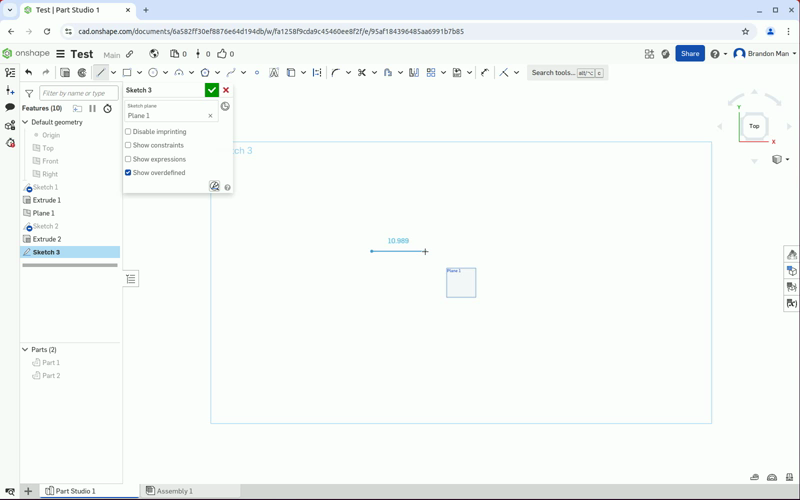
click(425, 251)
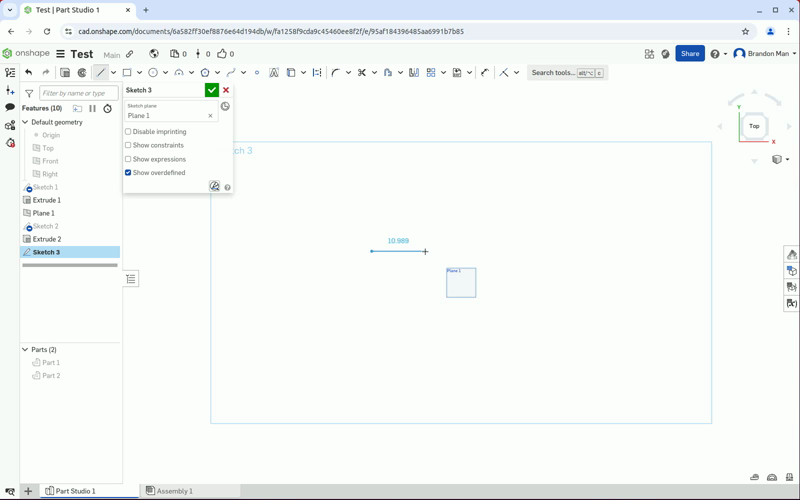
key_up(shift)
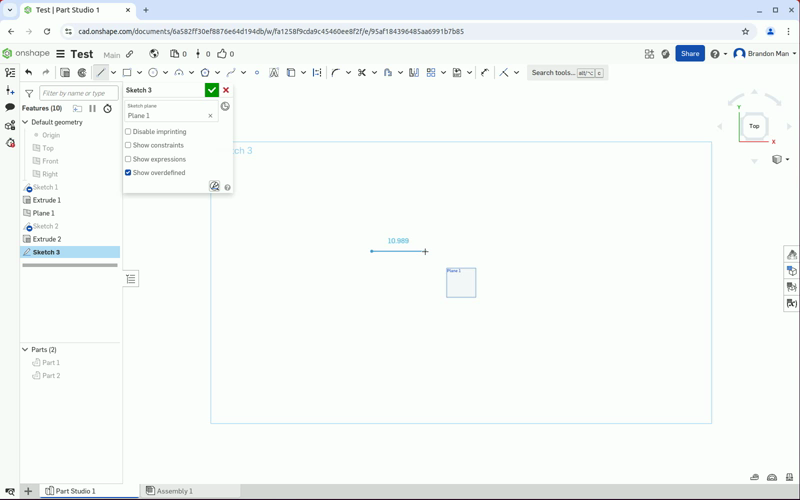
key_down(shift)
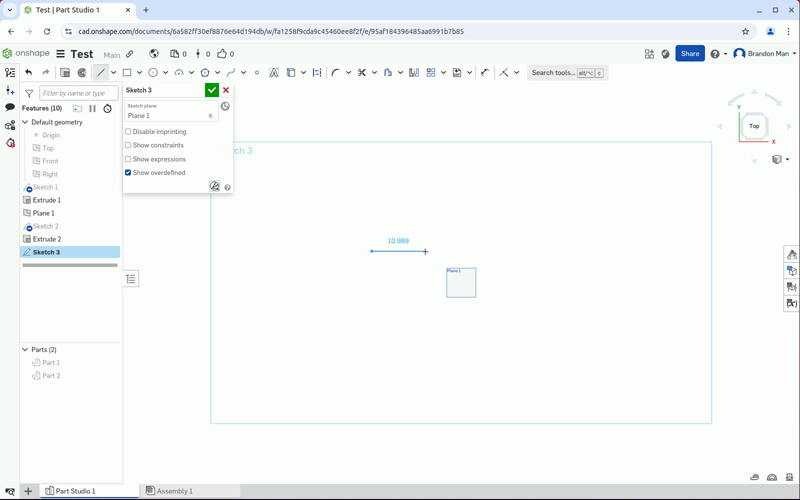
mouse_move(425, 170)
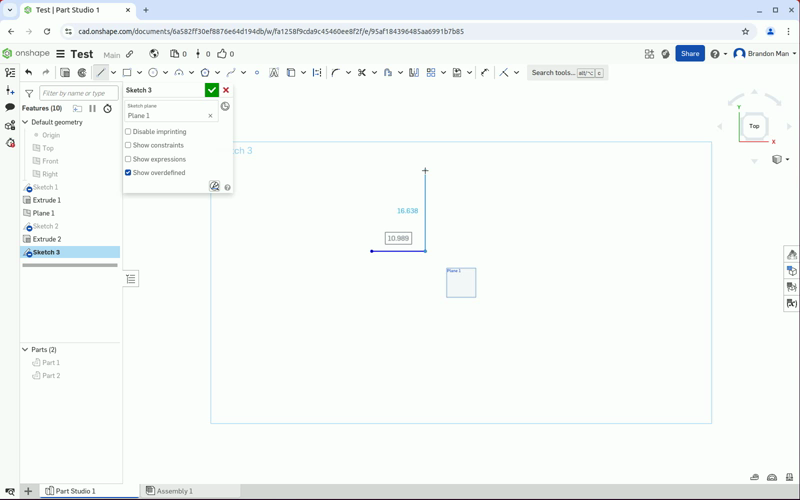
click(425, 170)
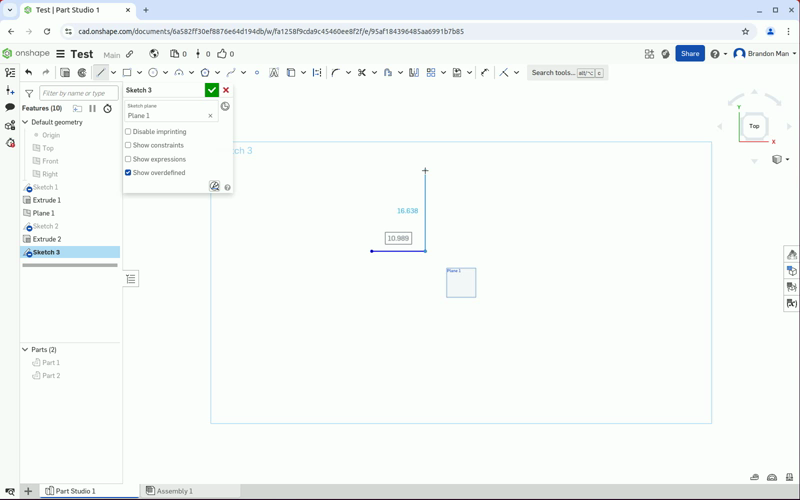
key_up(shift)
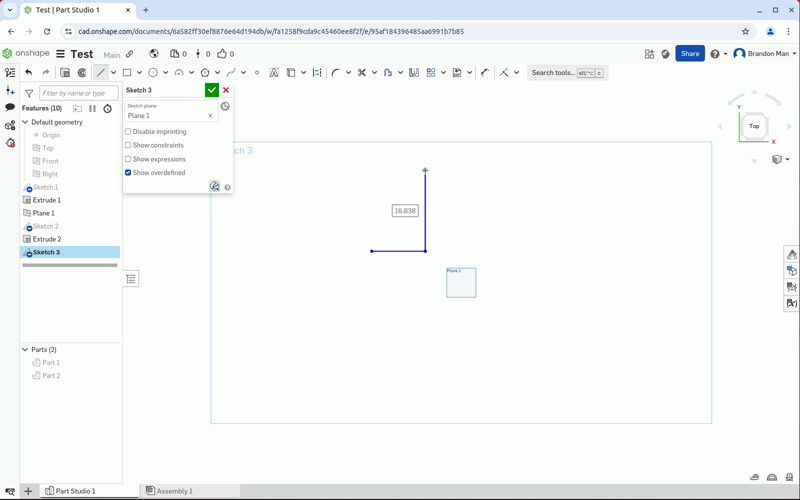
key_down(shift)
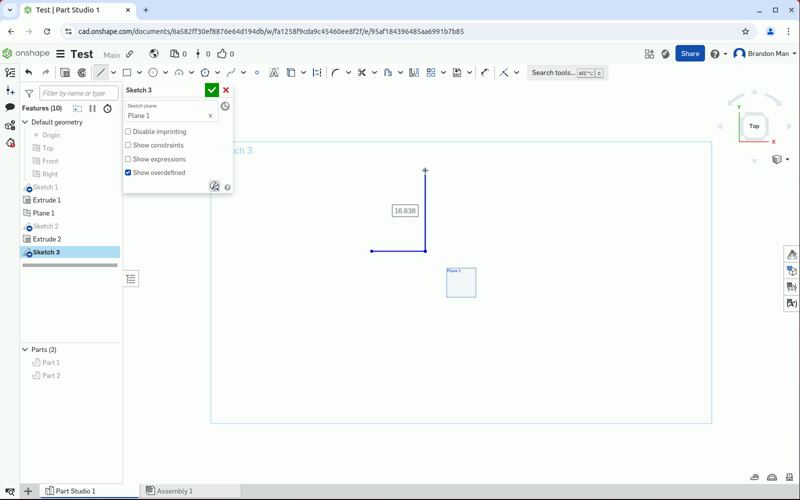
mouse_move(455, 170)
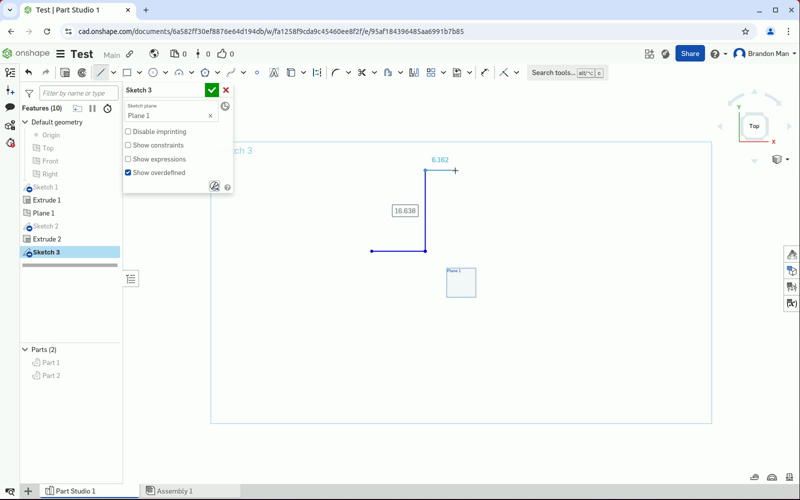
mouse_move(371, 170)
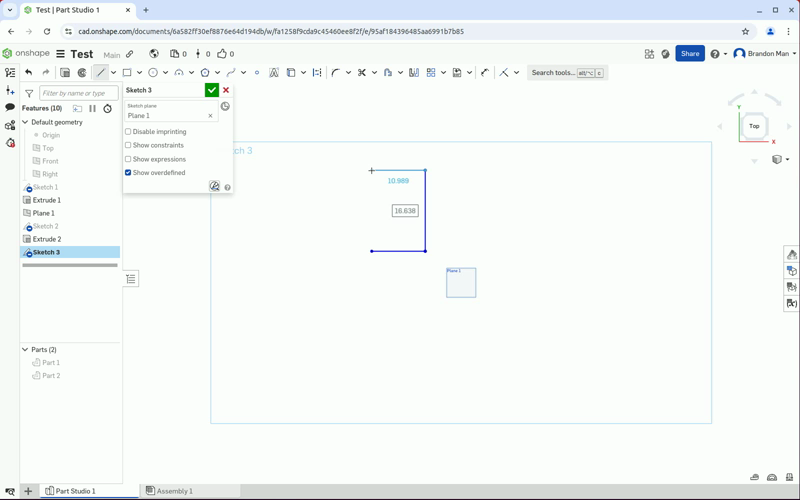
click(371, 170)
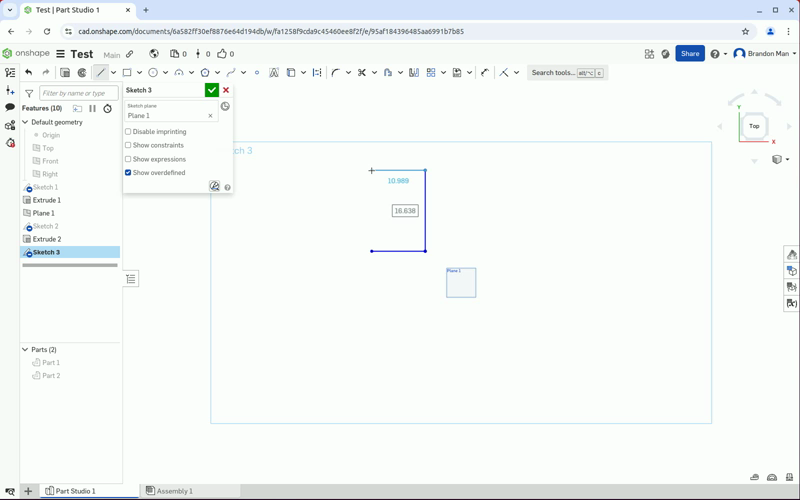
key_up(shift)
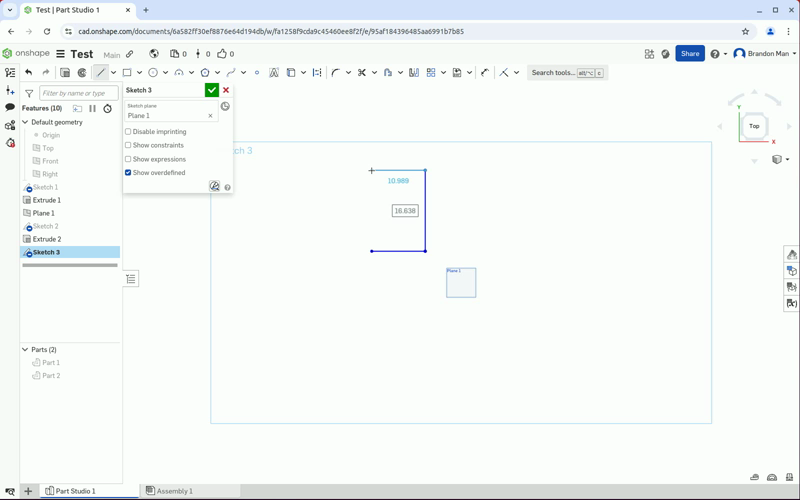
key_down(shift)
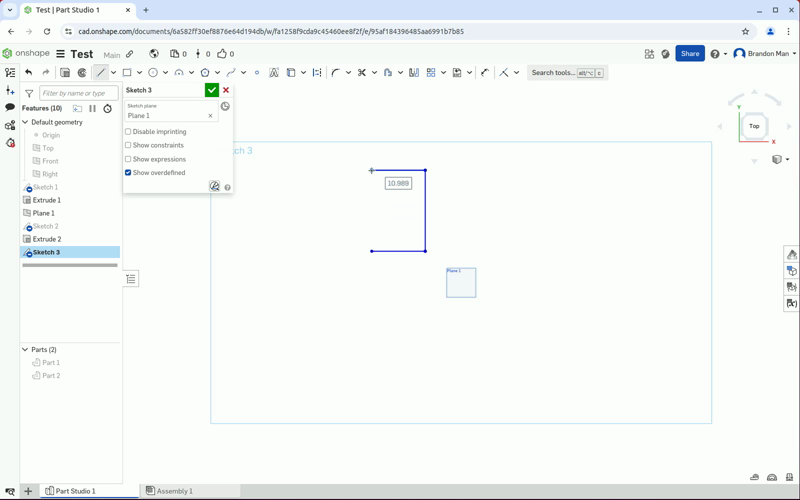
mouse_move(371, 251)
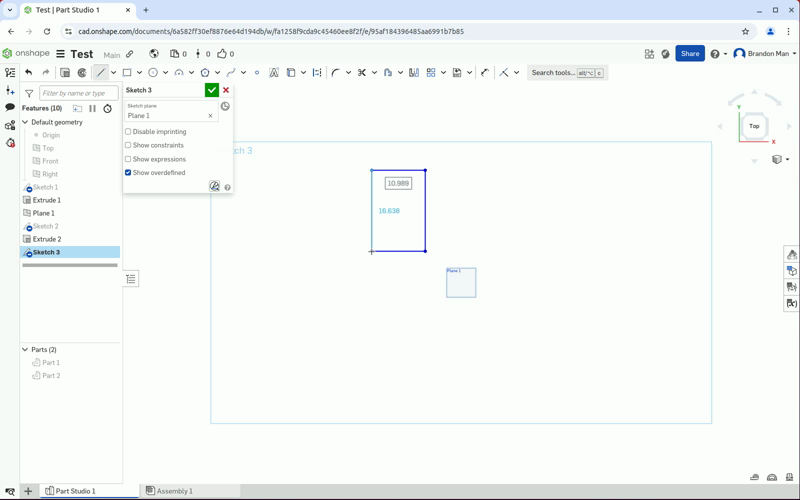
key_up(shift)
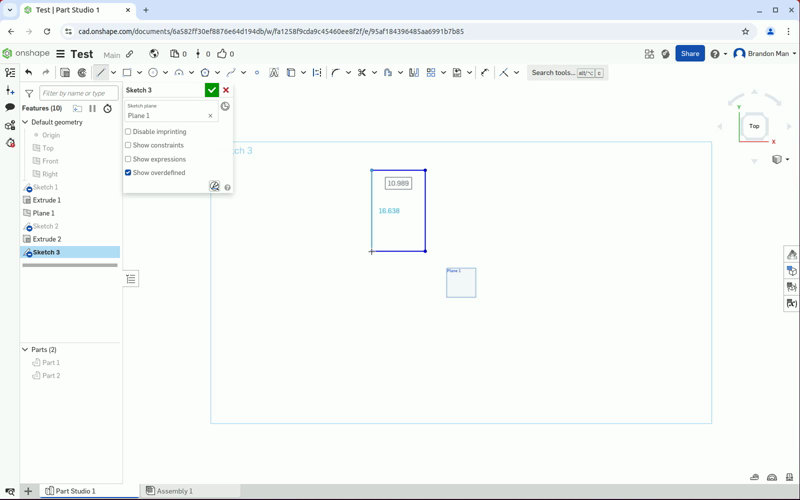
click(371, 251)
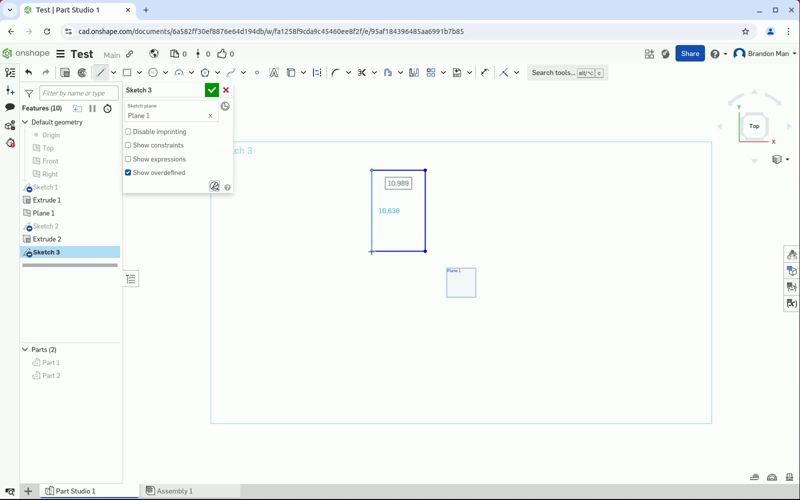
key(esc)
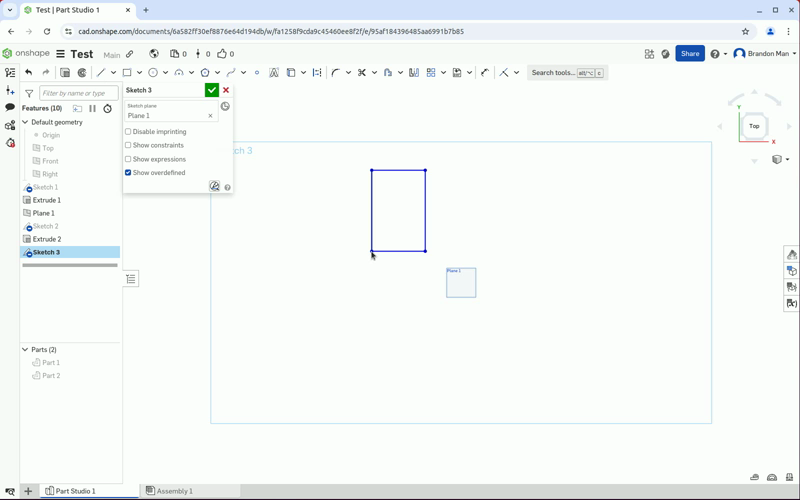
mouse_move(396, 195)
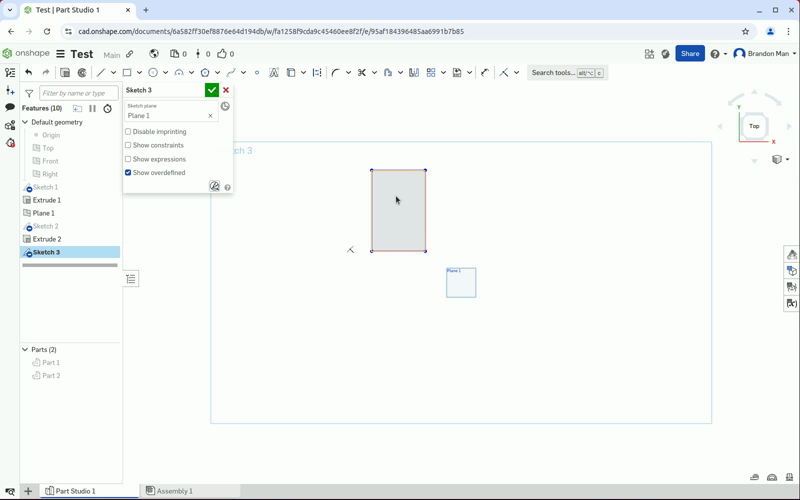
click(396, 195)
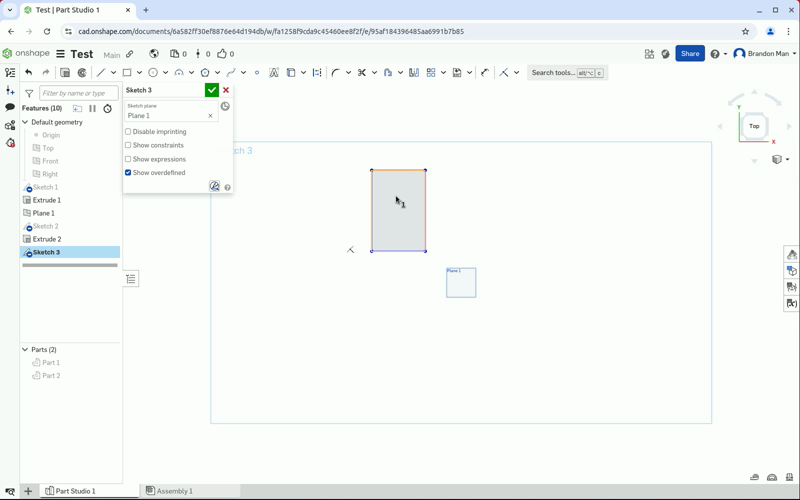
mouse_move(73, 352)
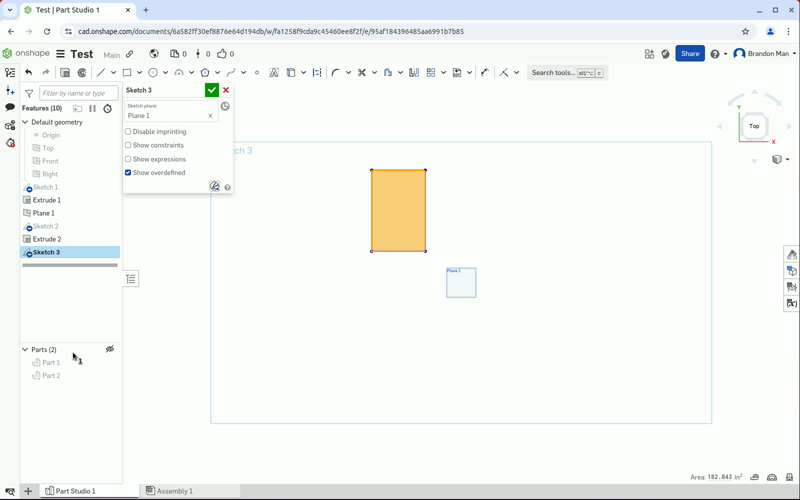
key(shift+y)
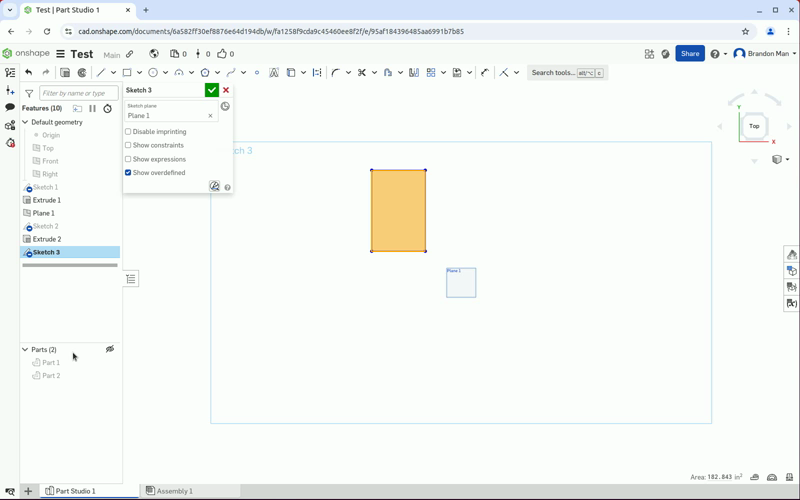
key(shift+e)
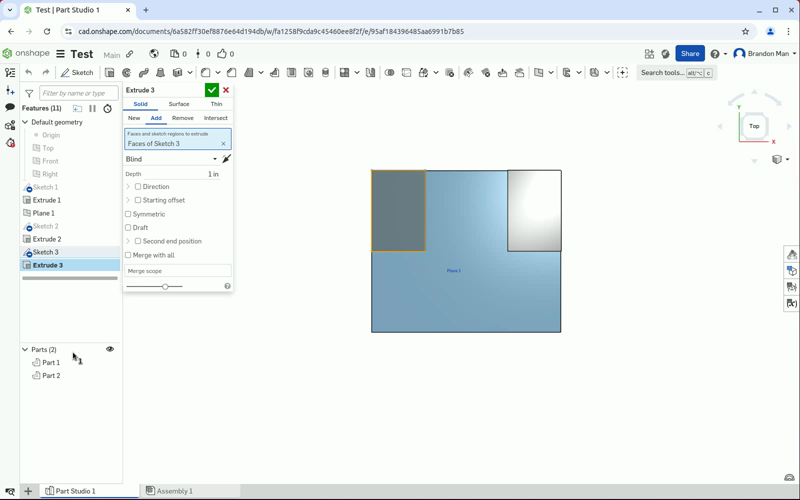
mouse_move(143, 106)
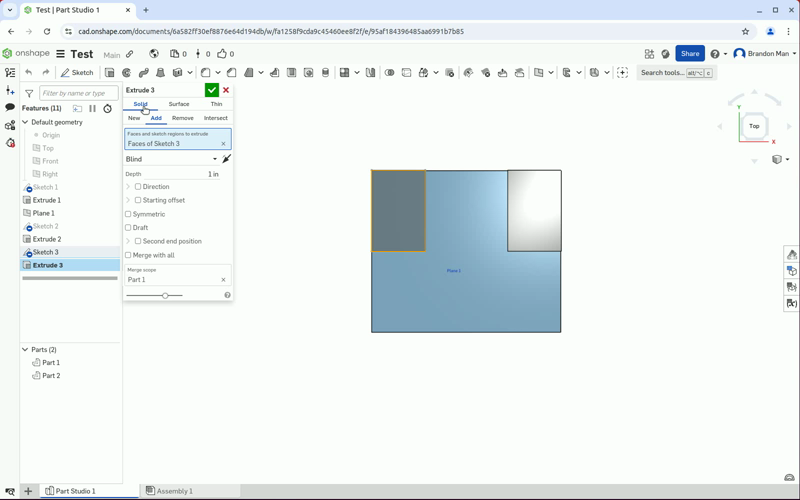
click(143, 106)
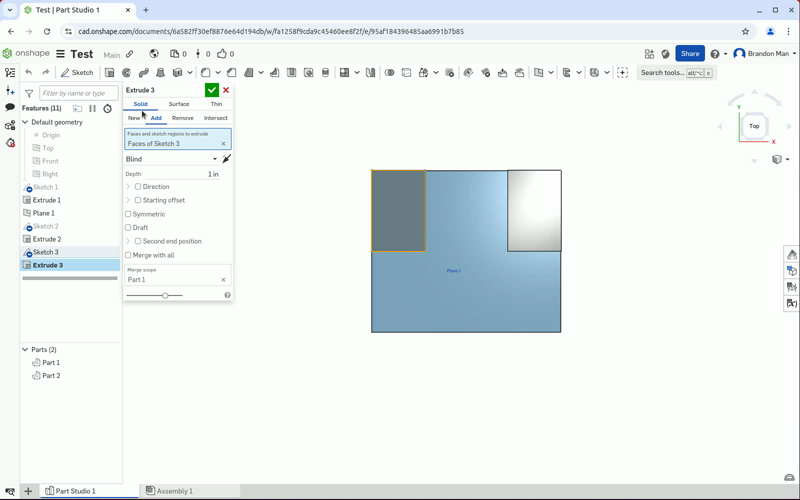
mouse_move(137, 120)
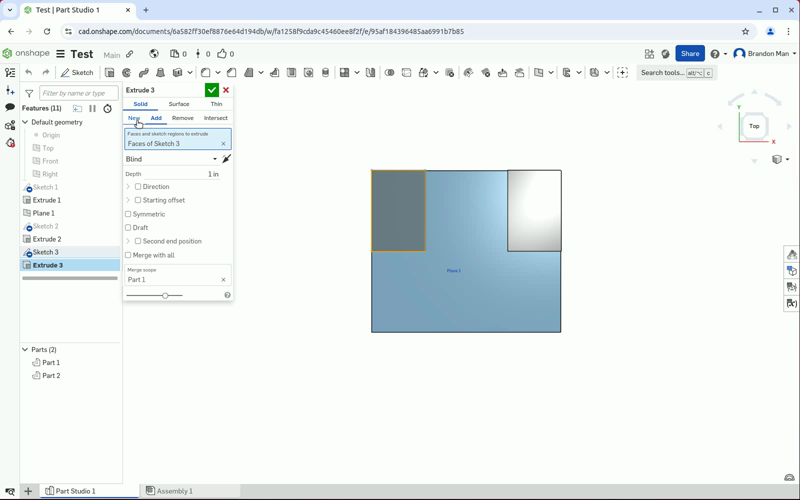
click(137, 120)
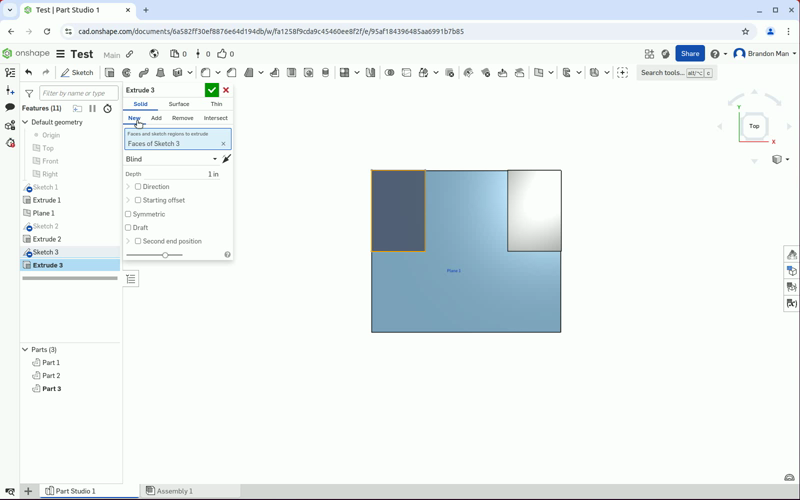
key(tab, 4)
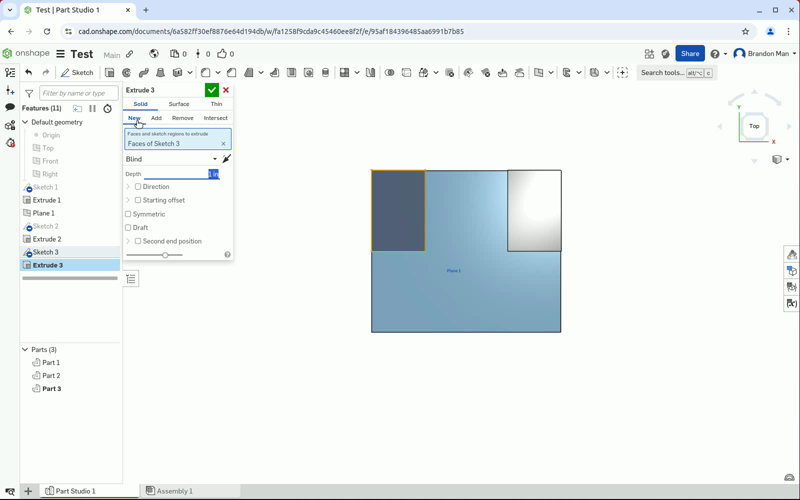
text(11.073)
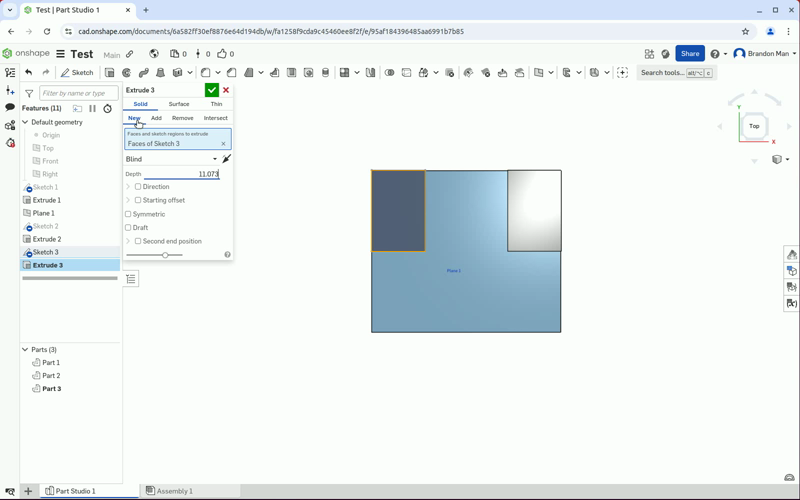
key(enter)
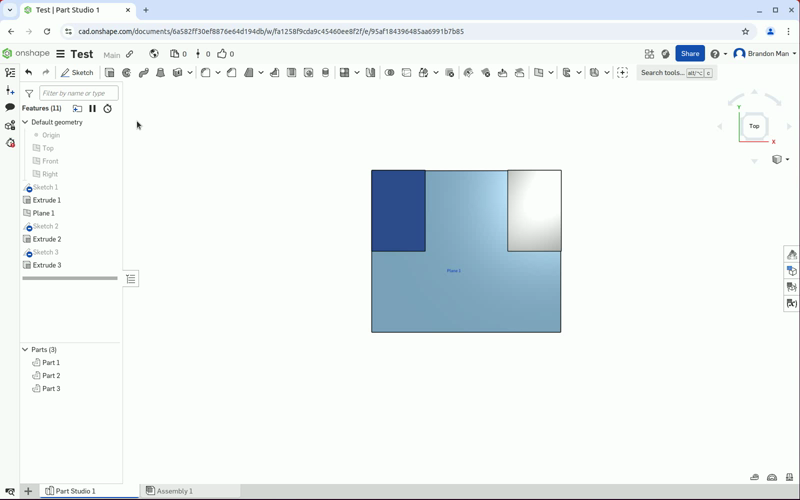
key(shift+h)
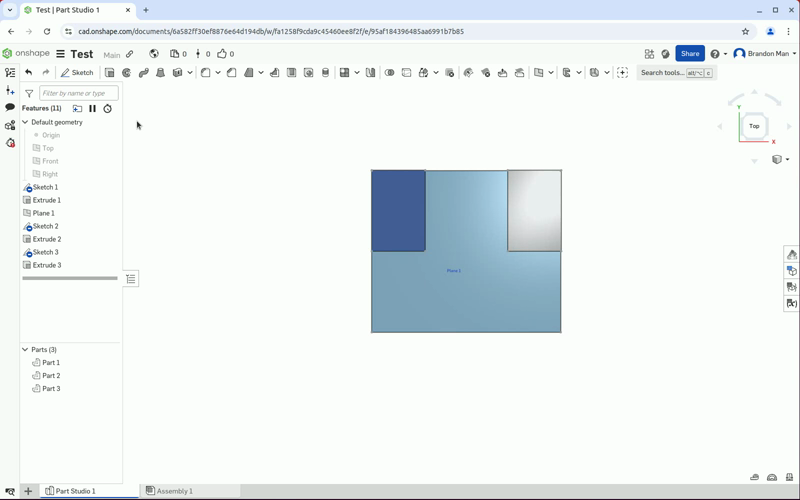
key(shift+h)
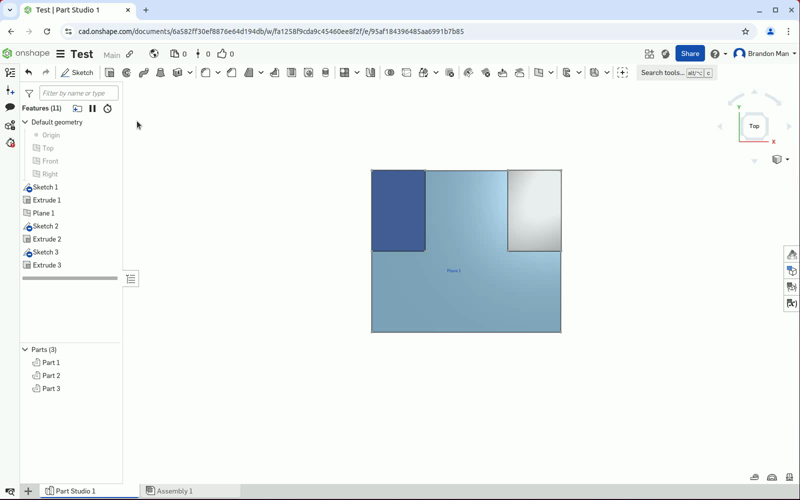
key(shift+7)
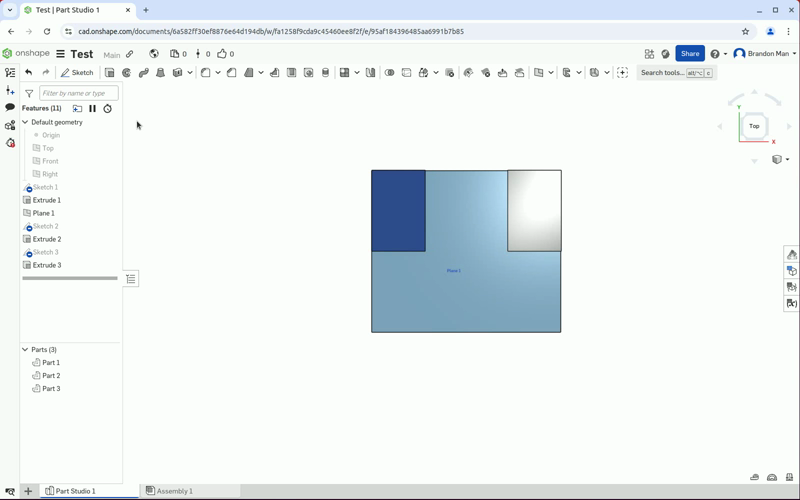
key(up, 3)
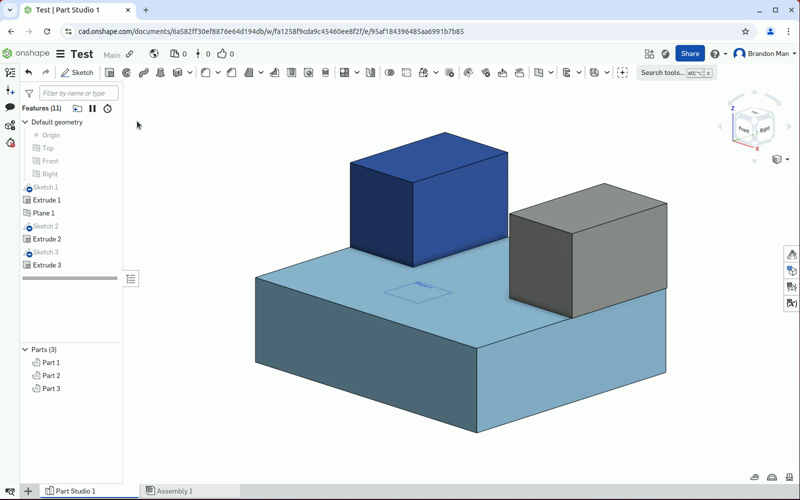
key(left, 3)
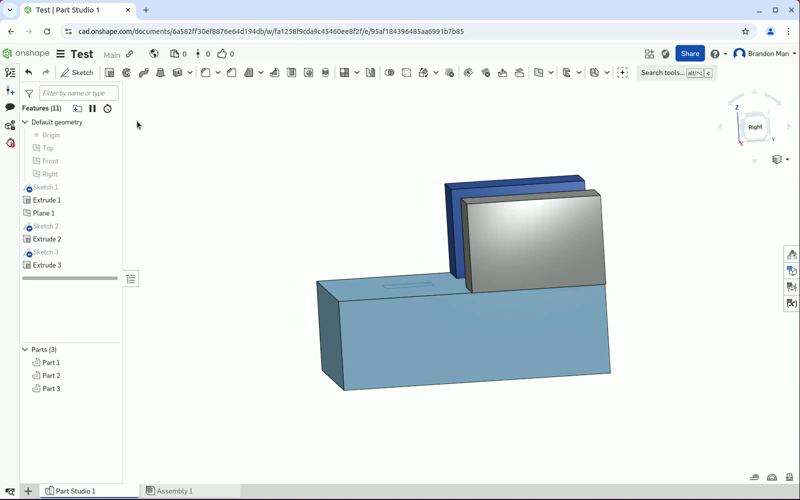
key(right, 3)
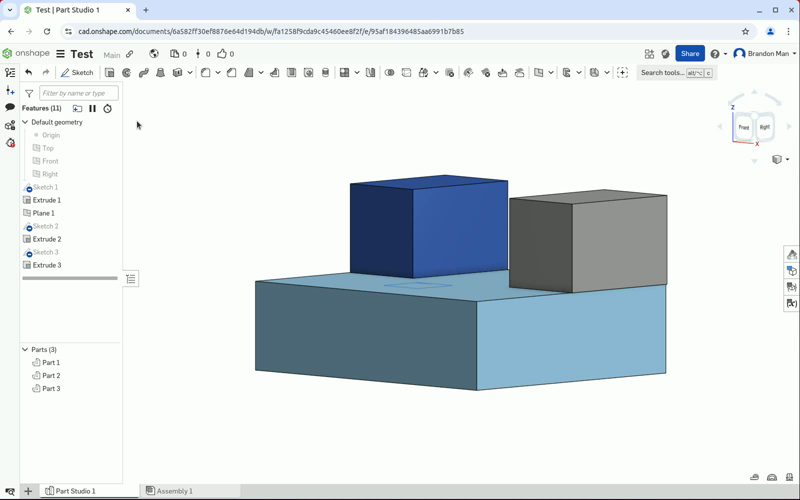
key(down, 3)
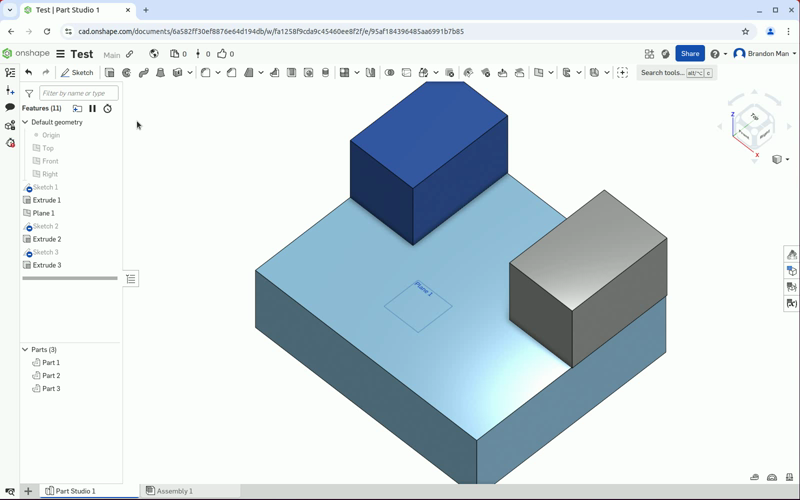
mouse_move(73, 189)
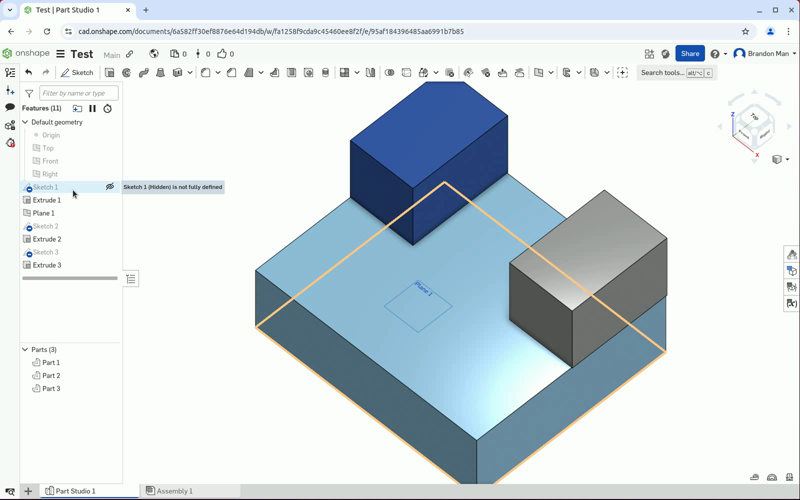
click(73, 189)